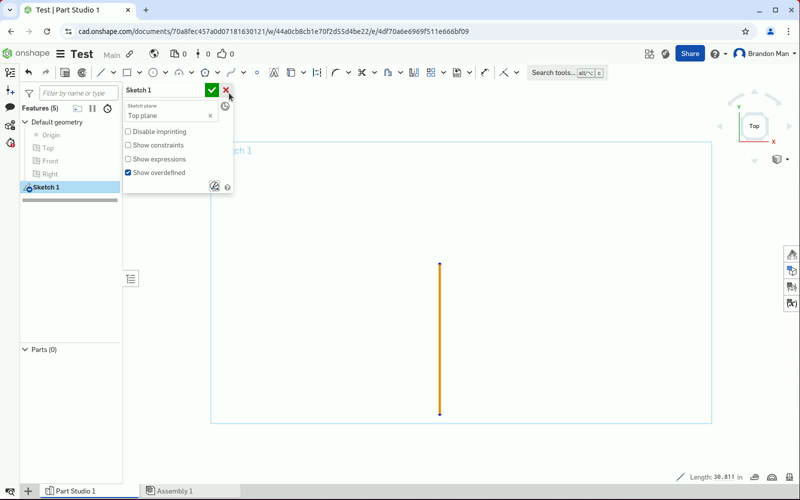
key(shift+h)
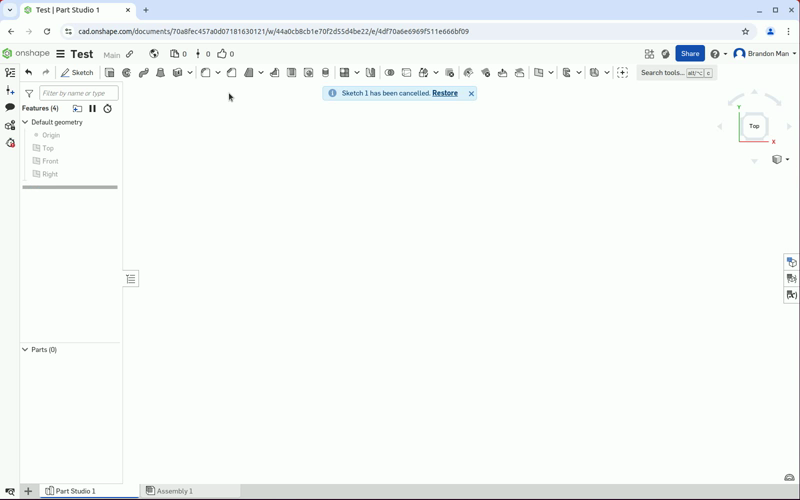
mouse_move(73, 352)
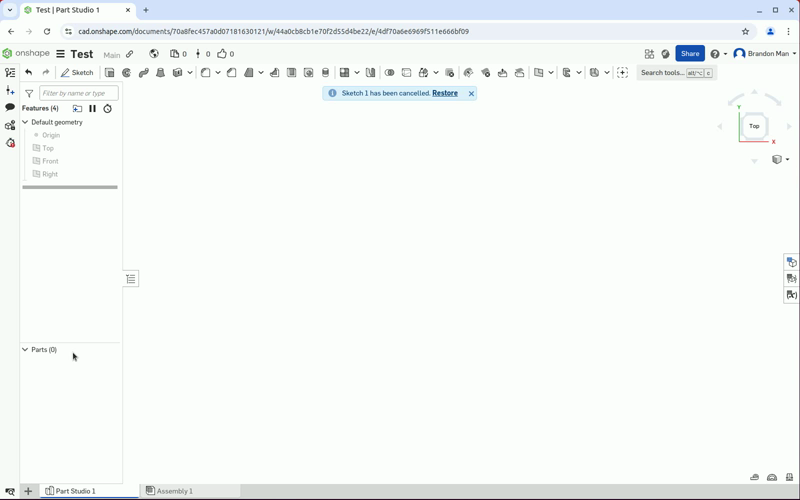
key(y)
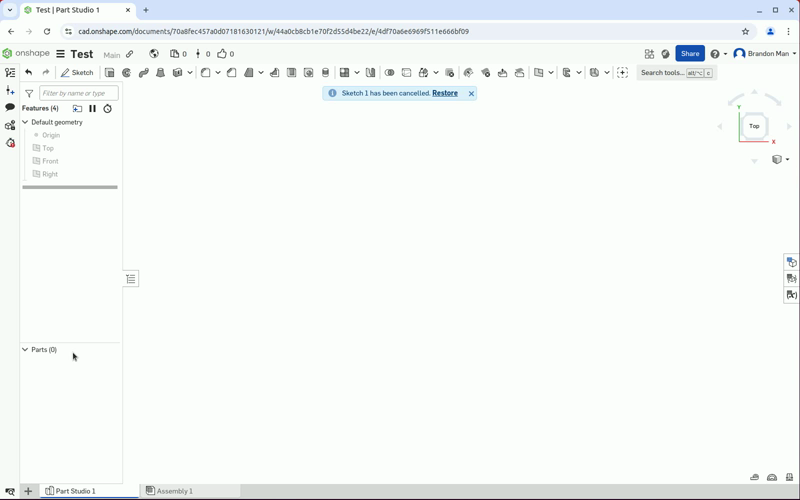
key(shift+p)
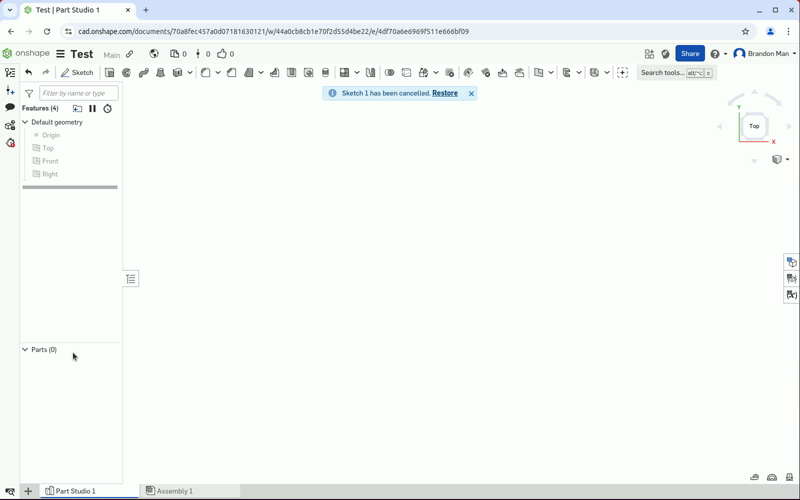
key(space)
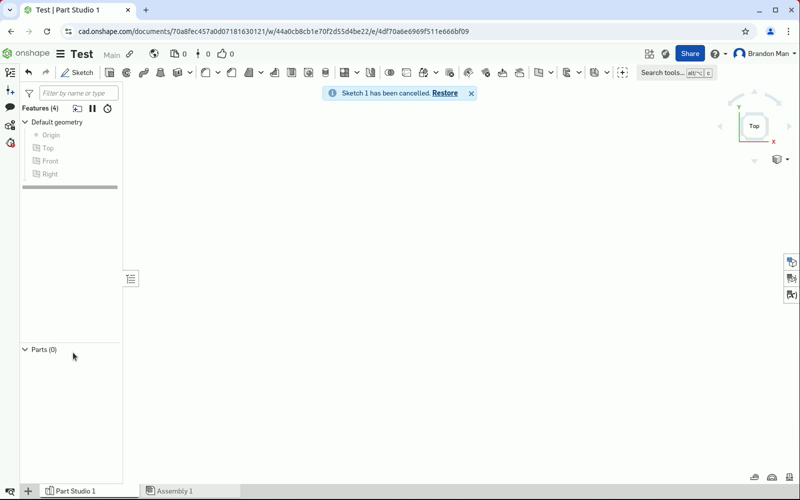
key_down(shift)
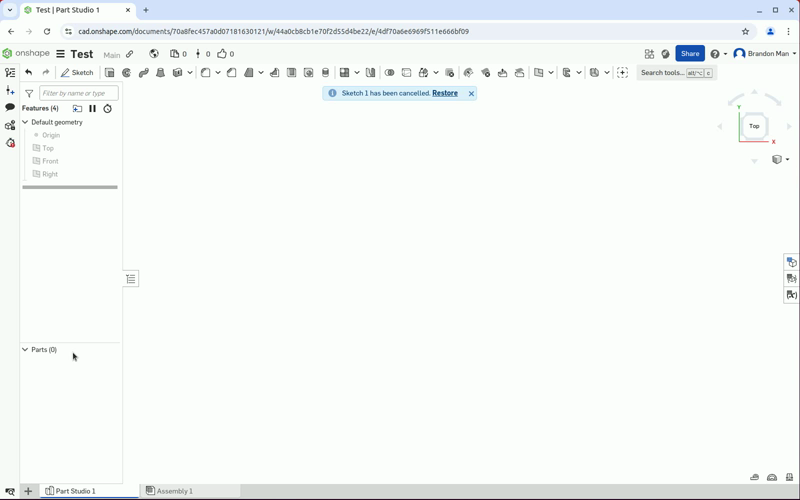
key(up)
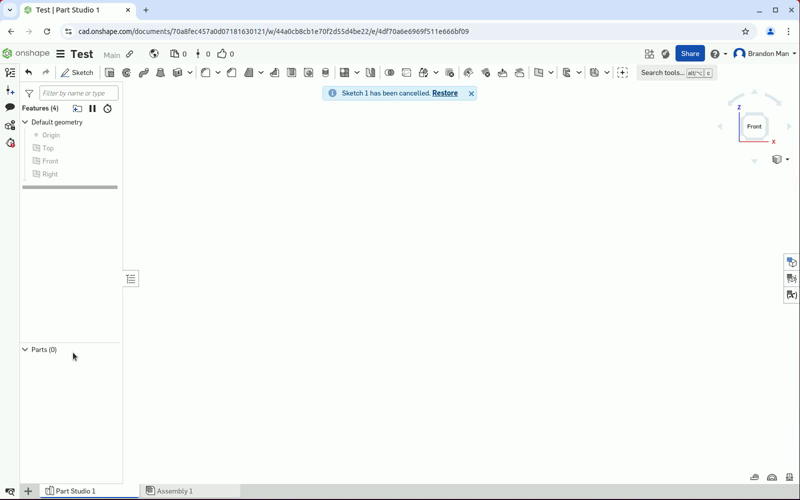
key_up(shift)
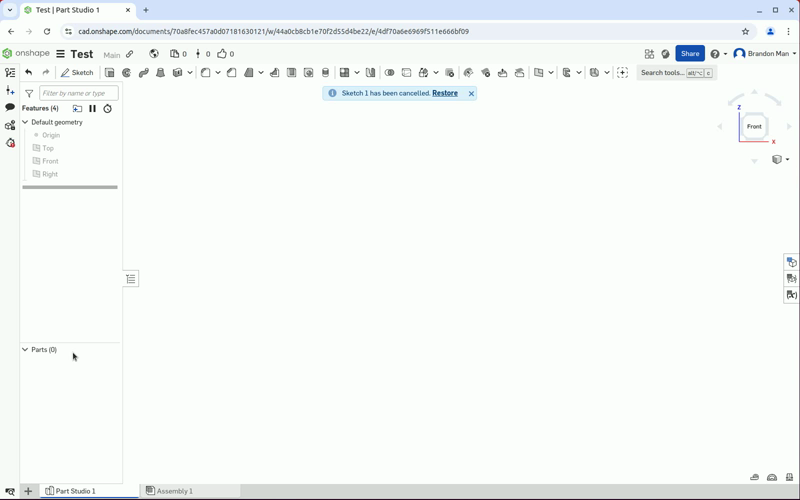
mouse_move(73, 352)
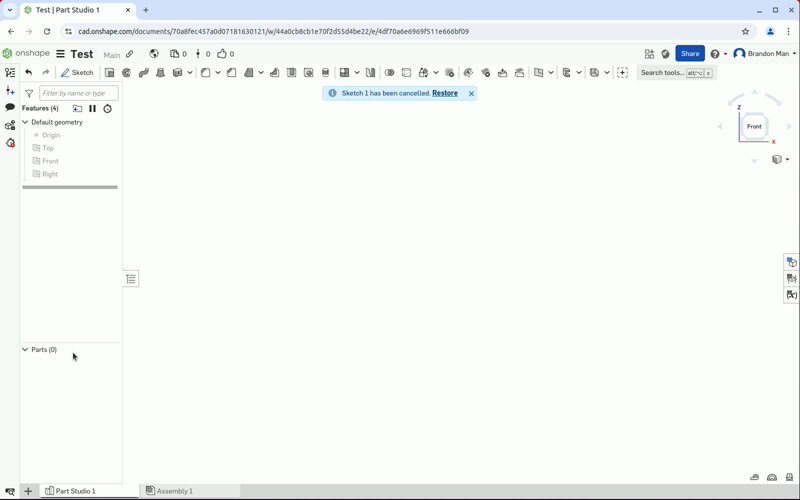
key(shift+y)
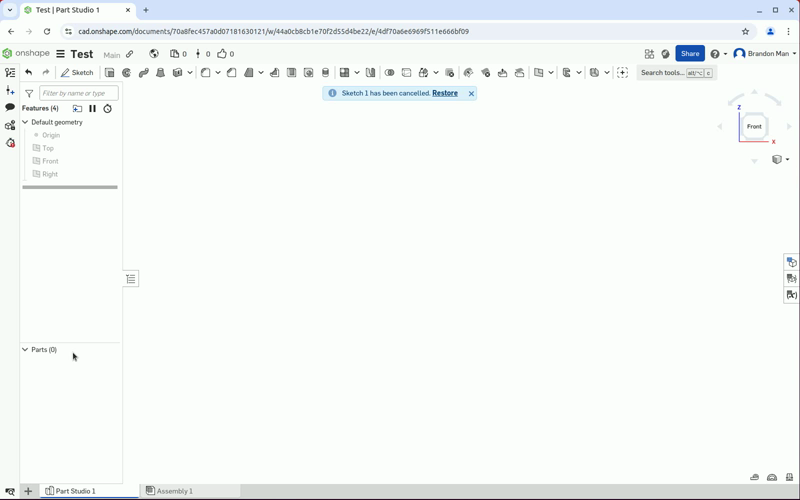
key(shift+s)
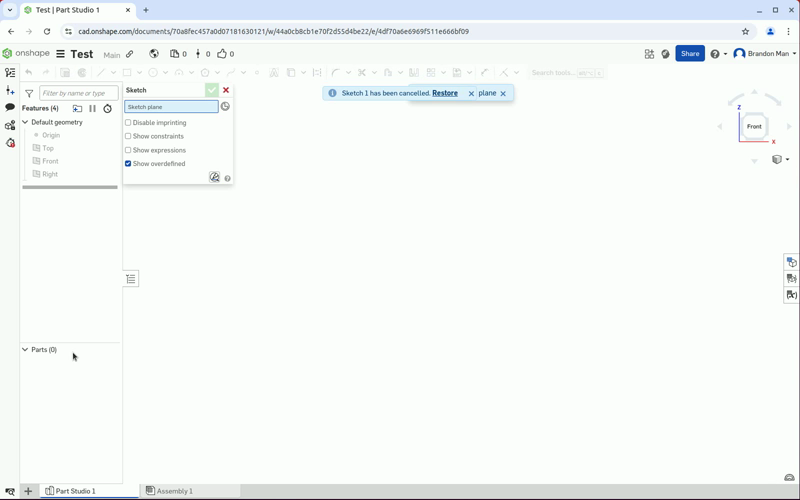
mouse_move(73, 163)
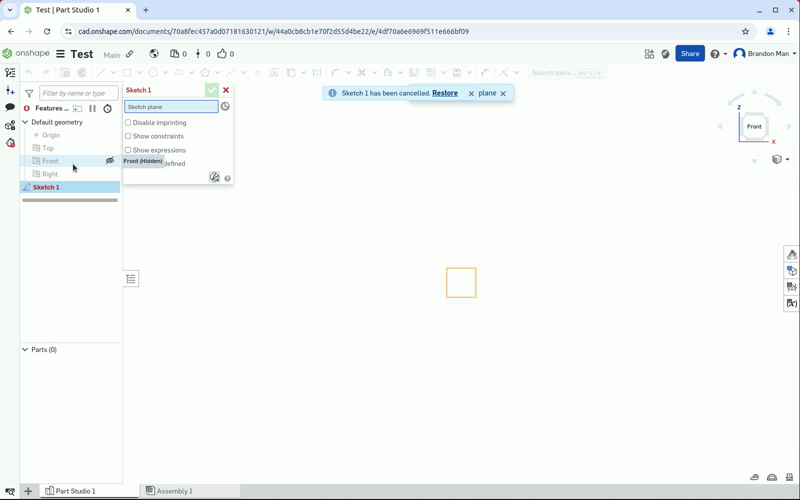
click(73, 163)
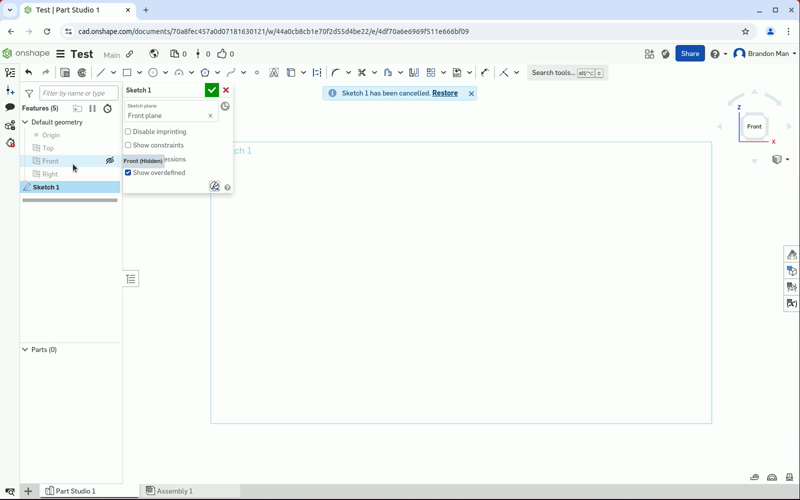
mouse_move(73, 352)
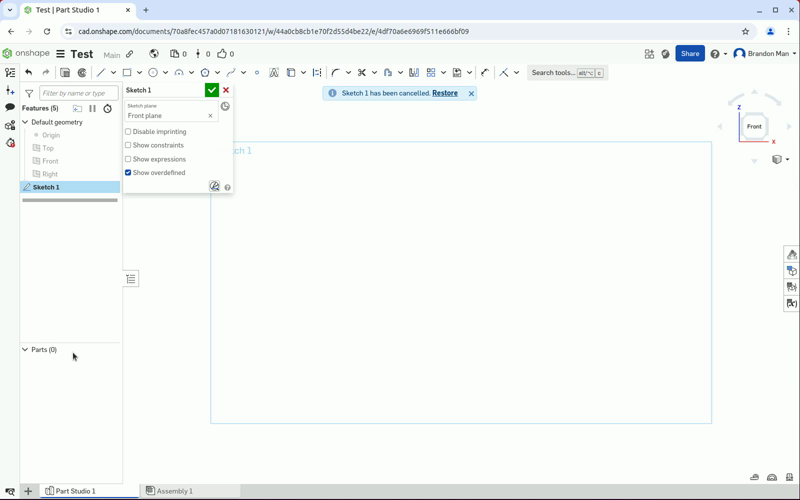
key(y)
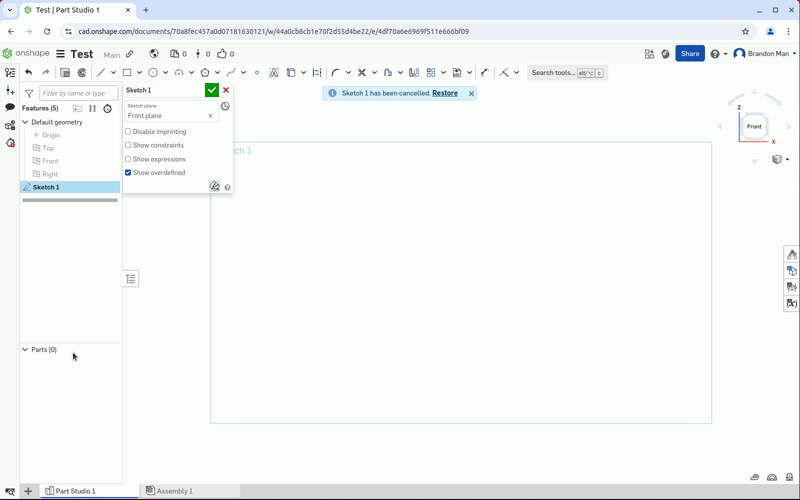
key(l)
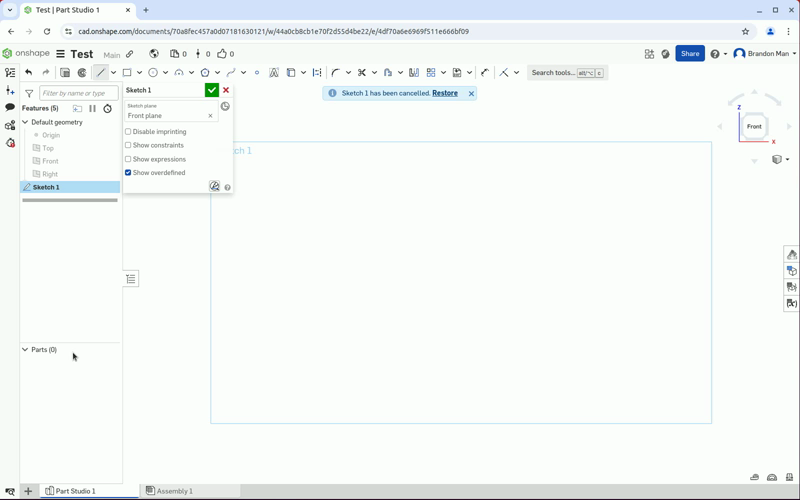
key_down(shift)
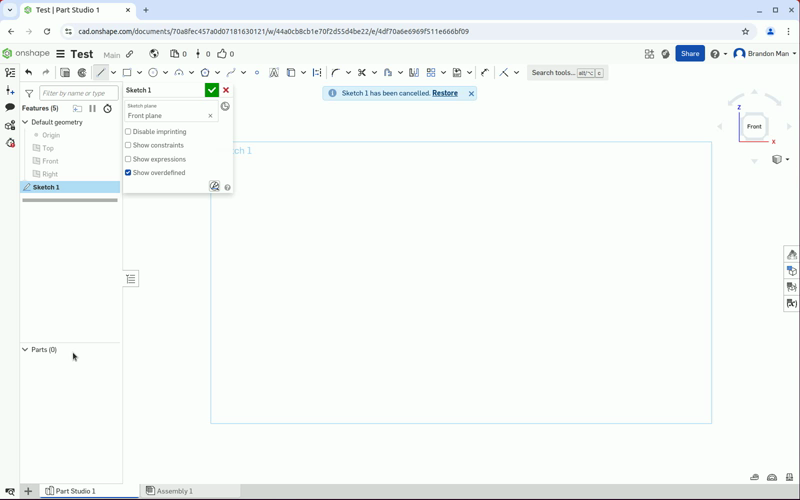
mouse_move(386, 395)
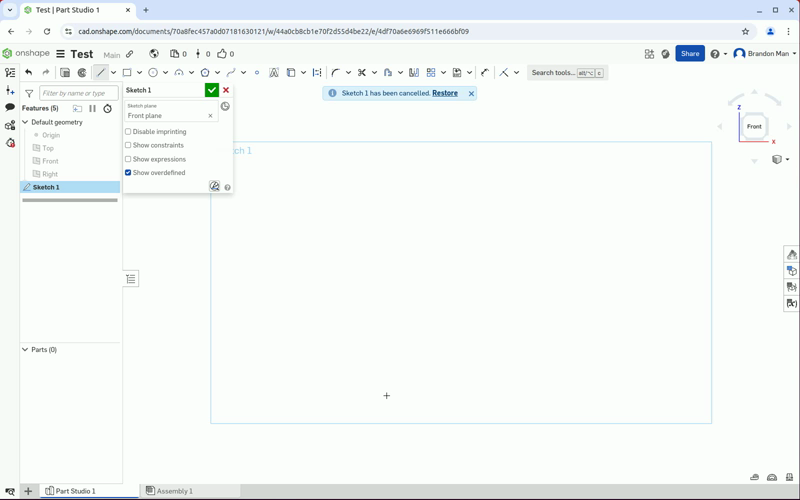
click(386, 395)
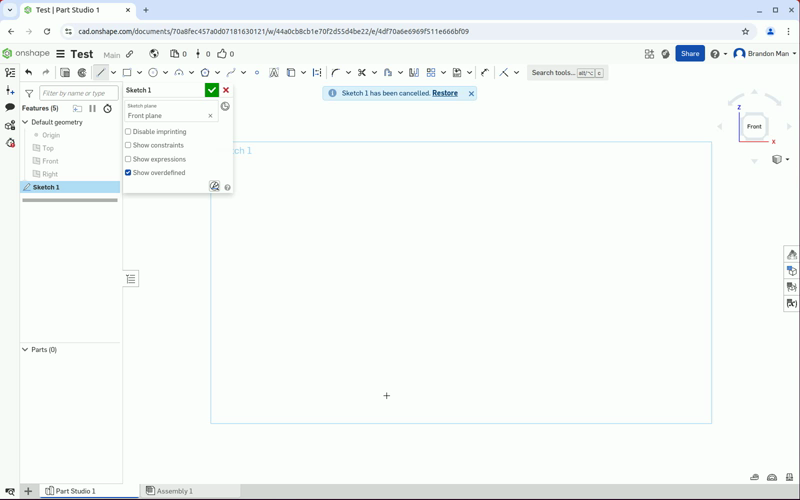
key_up(shift)
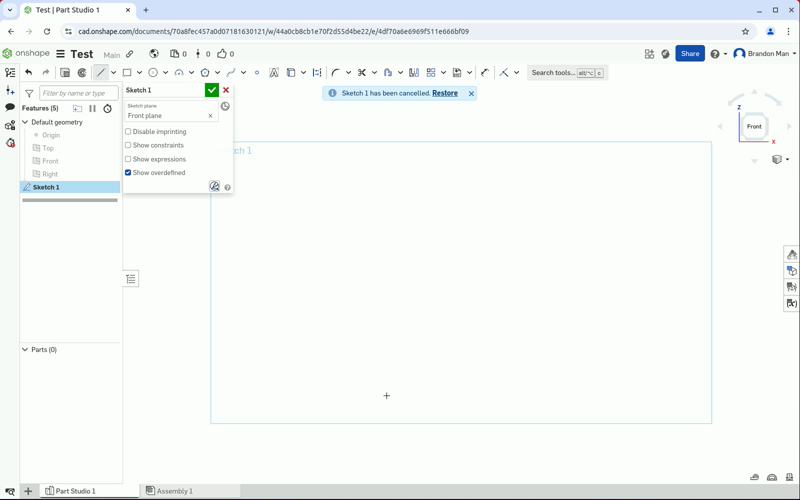
key_down(shift)
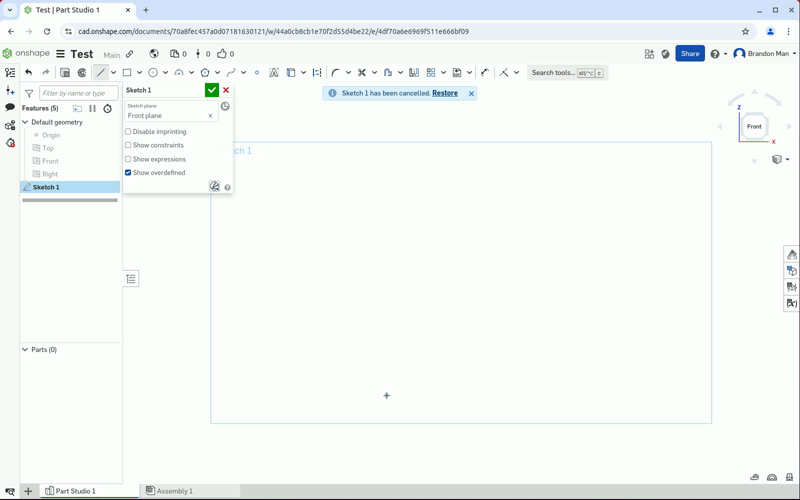
mouse_move(543, 395)
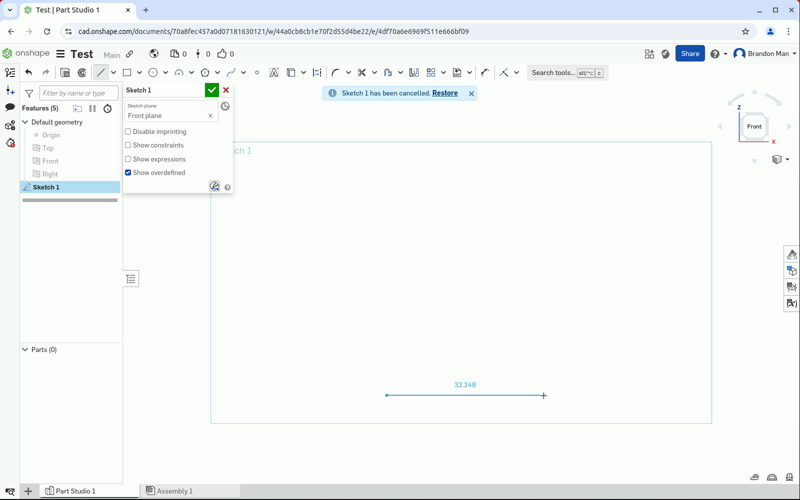
click(543, 395)
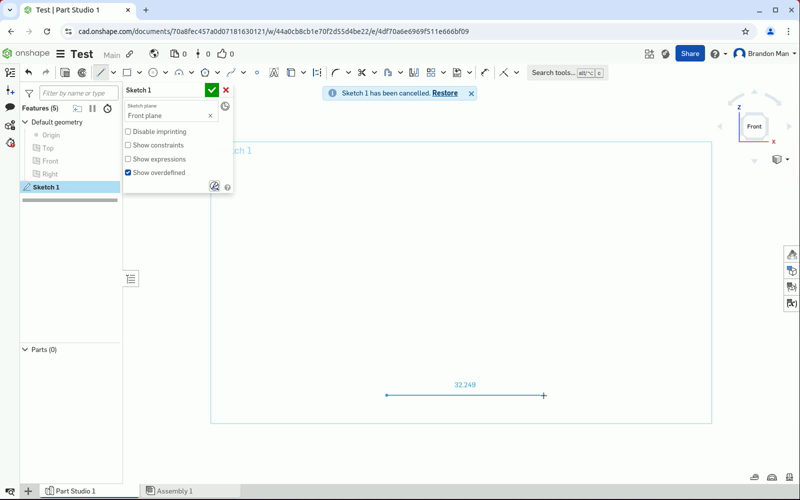
key_up(shift)
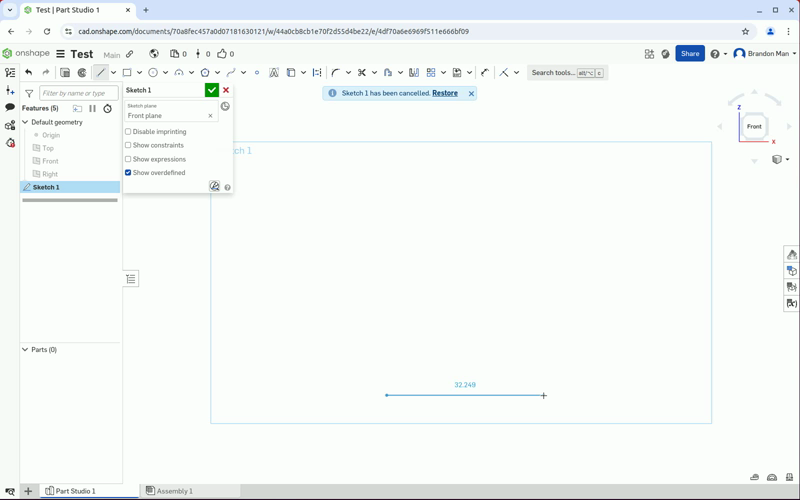
key_down(shift)
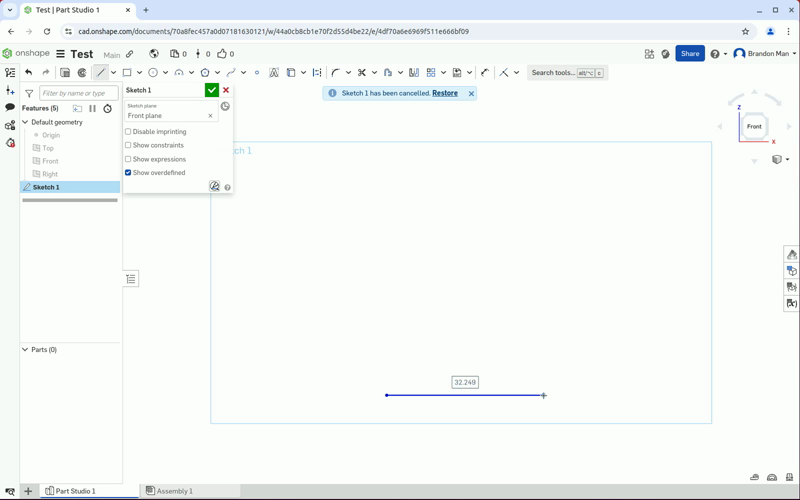
mouse_move(543, 316)
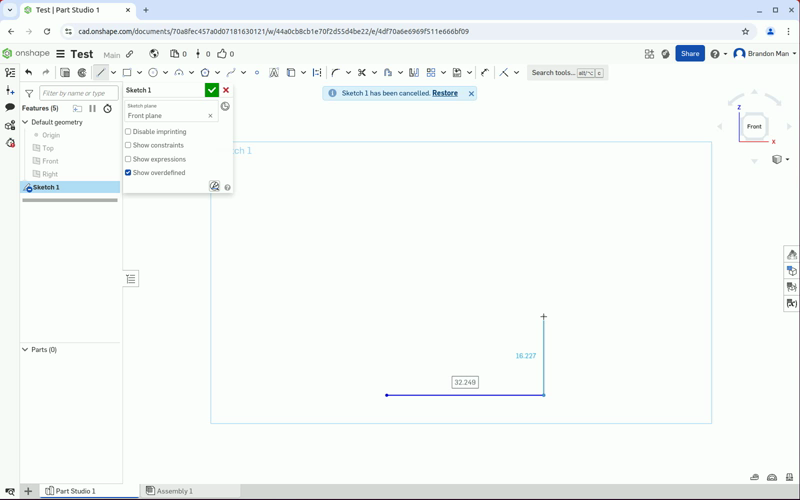
click(543, 316)
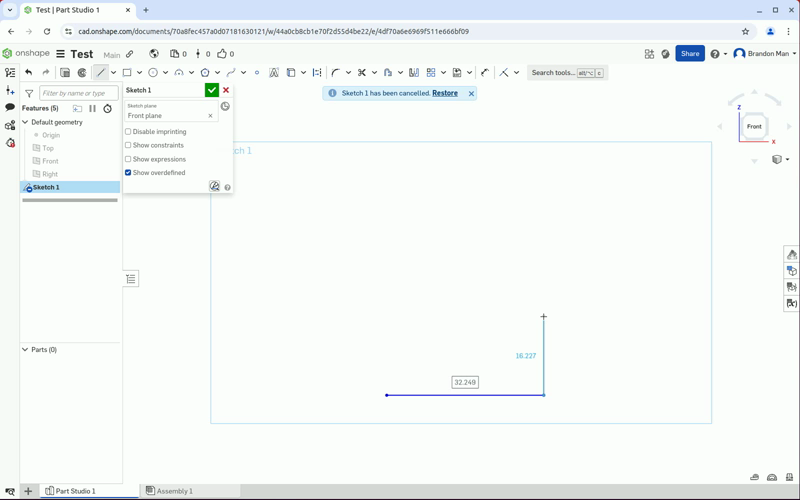
key_up(shift)
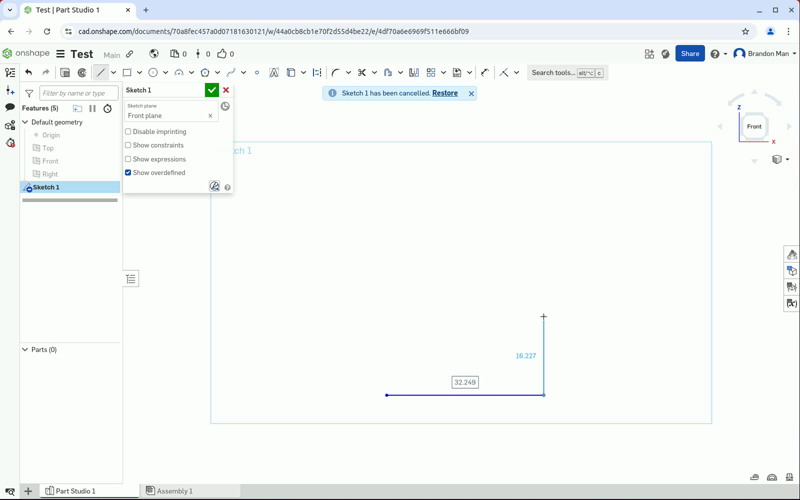
key_down(shift)
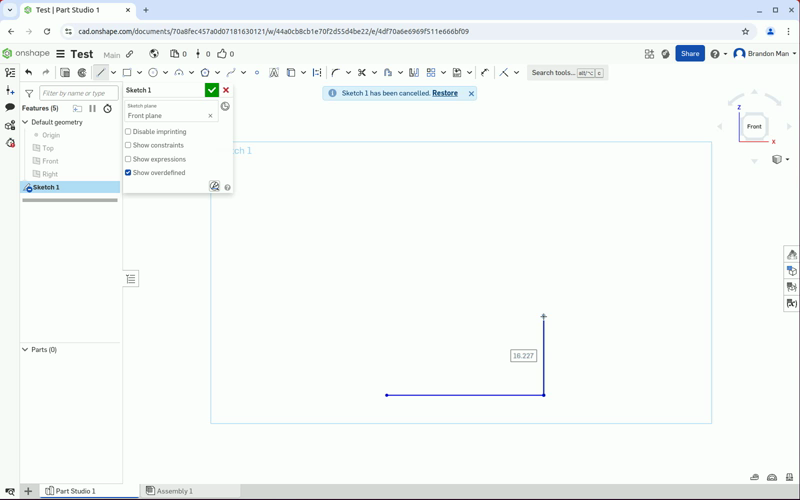
mouse_move(573, 316)
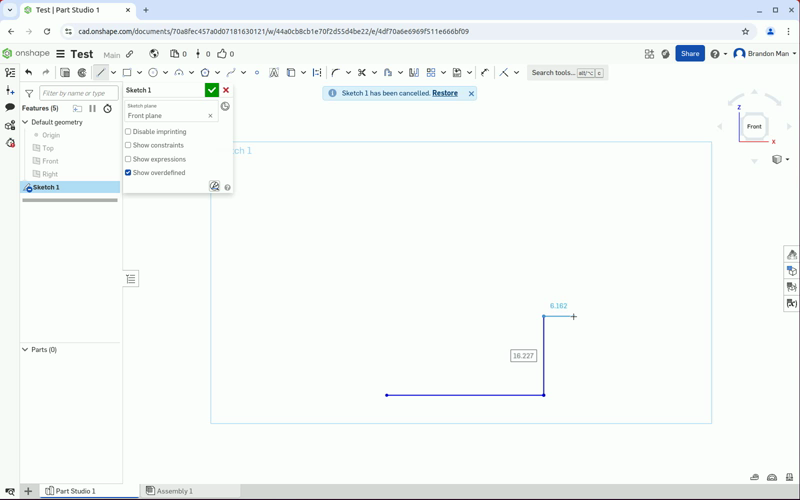
mouse_move(490, 316)
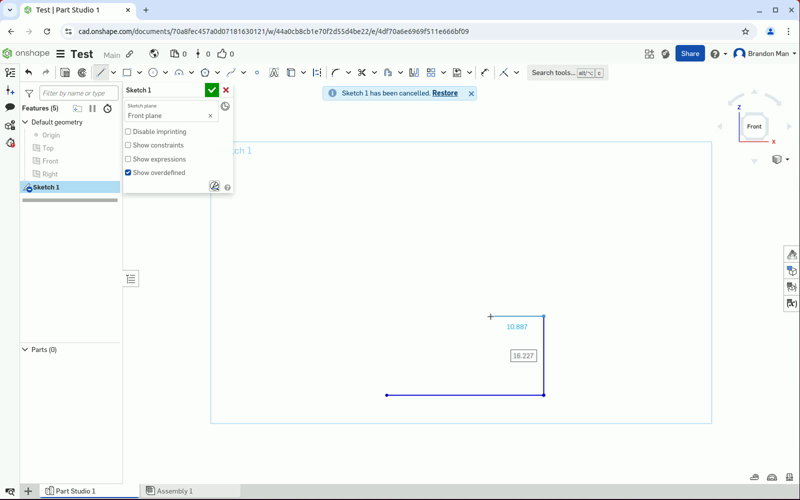
click(490, 316)
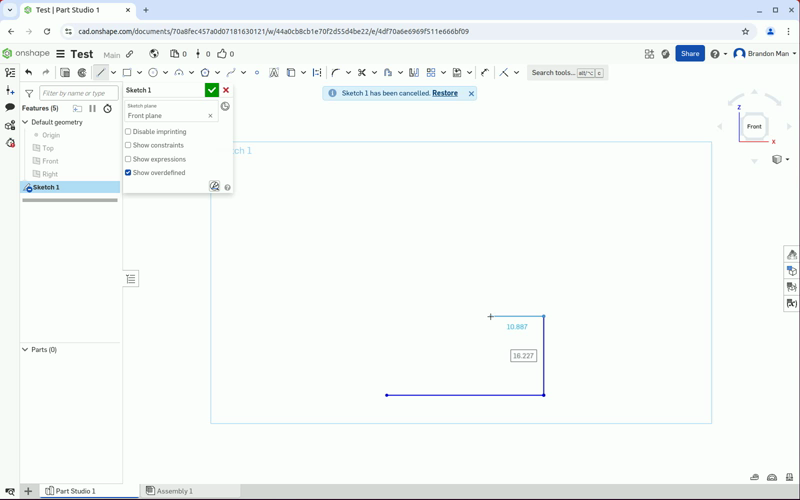
key_up(shift)
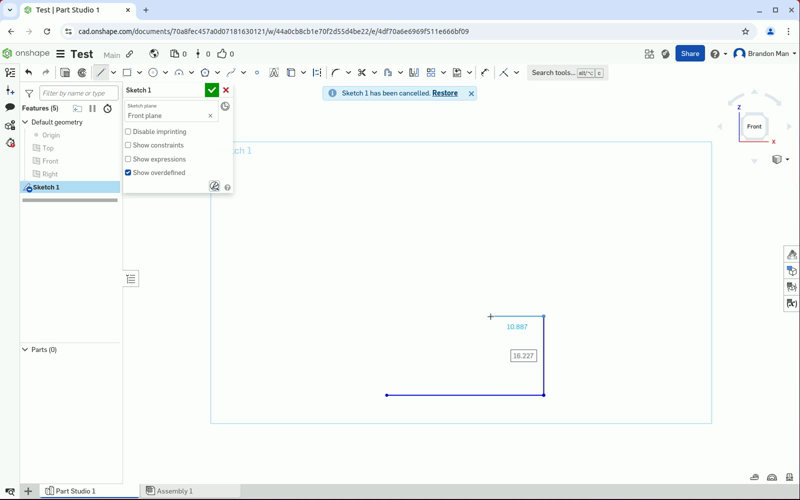
key_down(shift)
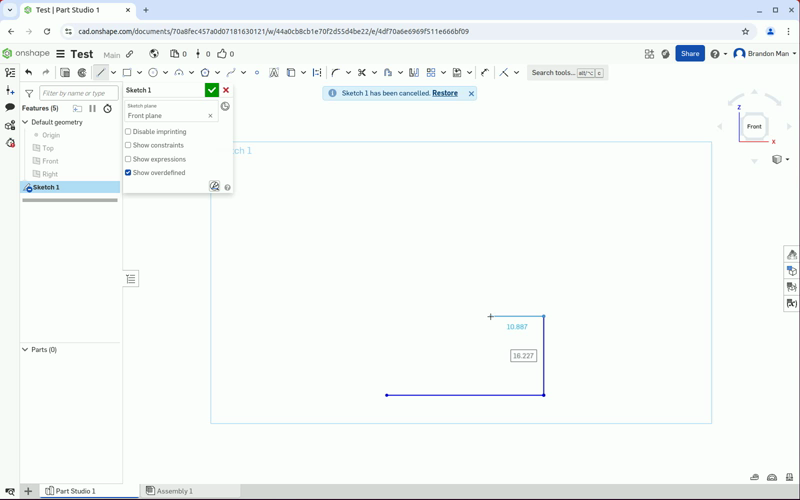
mouse_move(520, 316)
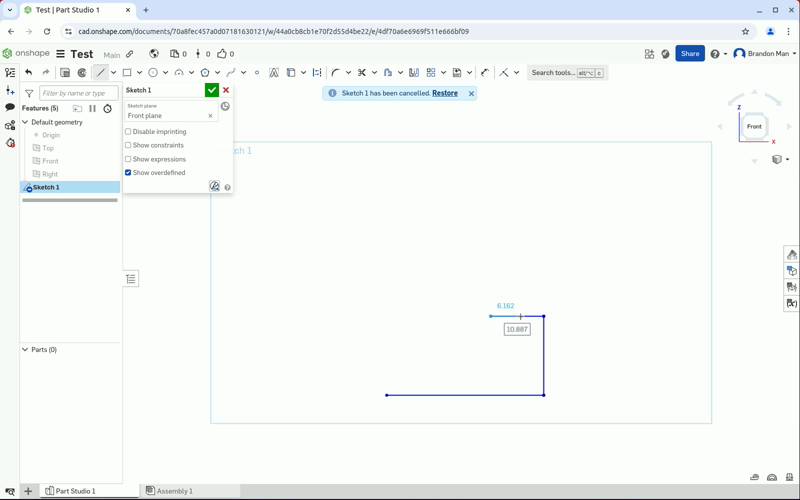
mouse_move(490, 291)
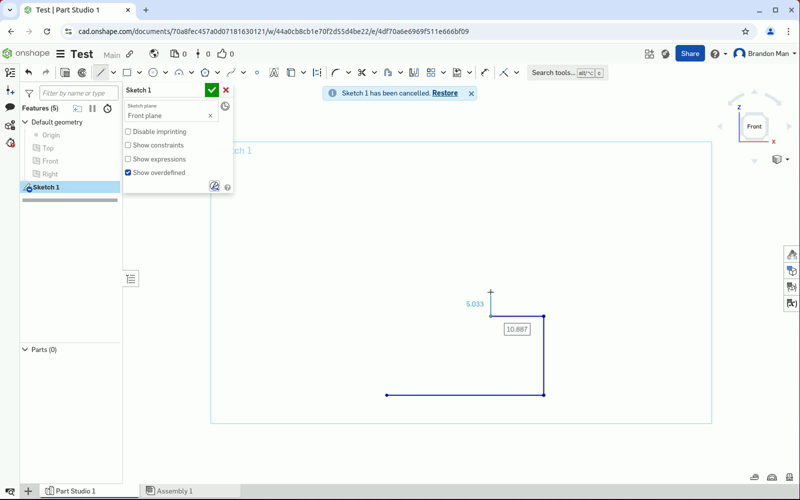
click(490, 291)
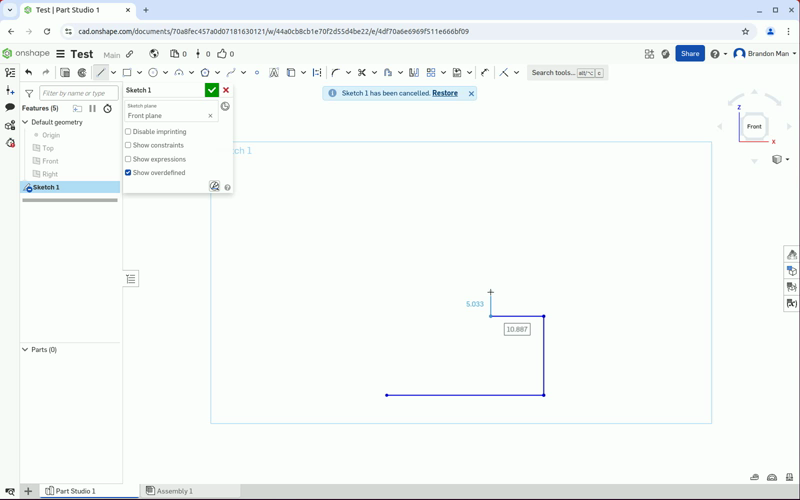
key_up(shift)
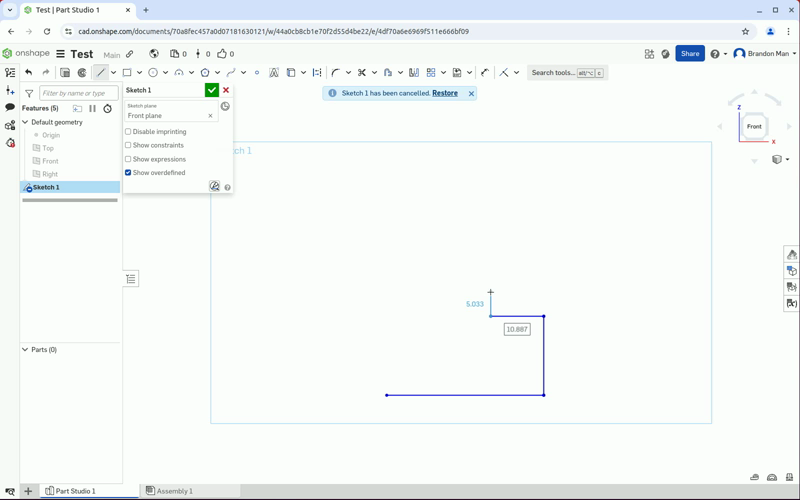
key_down(shift)
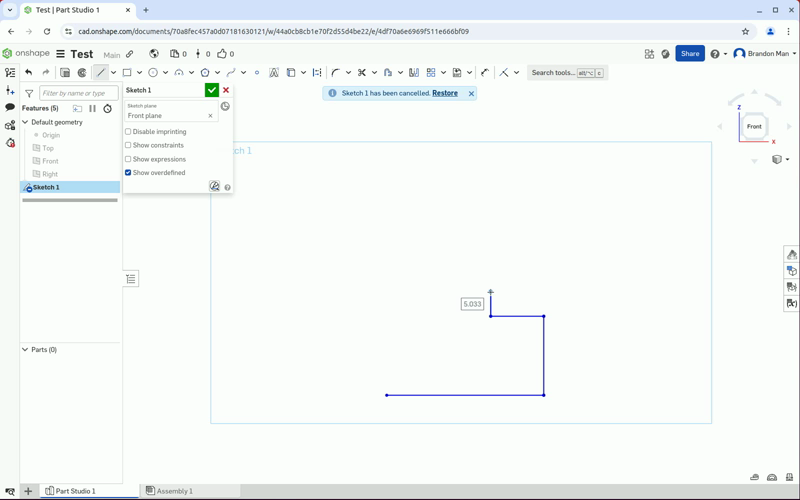
mouse_move(386, 291)
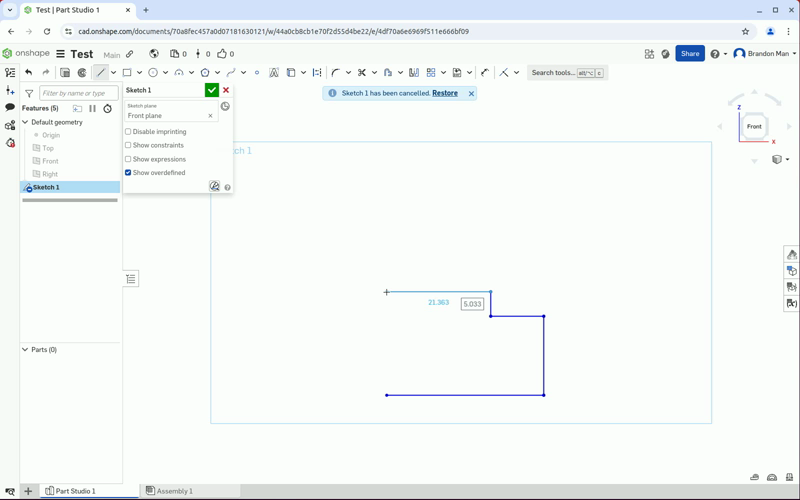
click(386, 291)
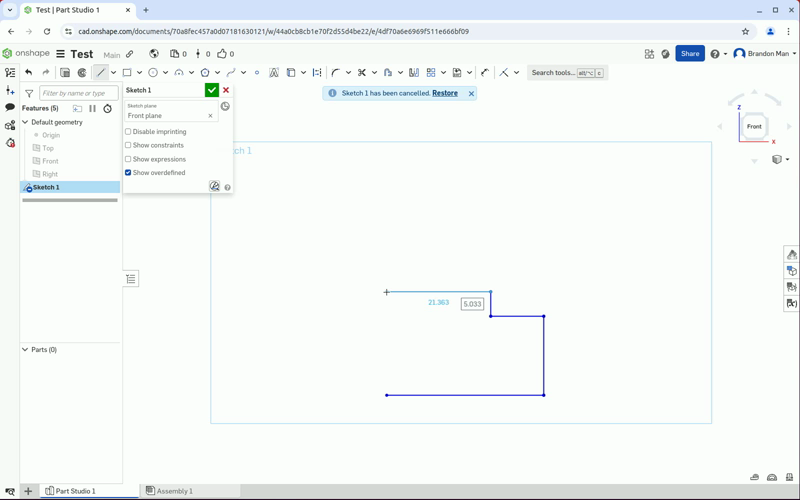
key_up(shift)
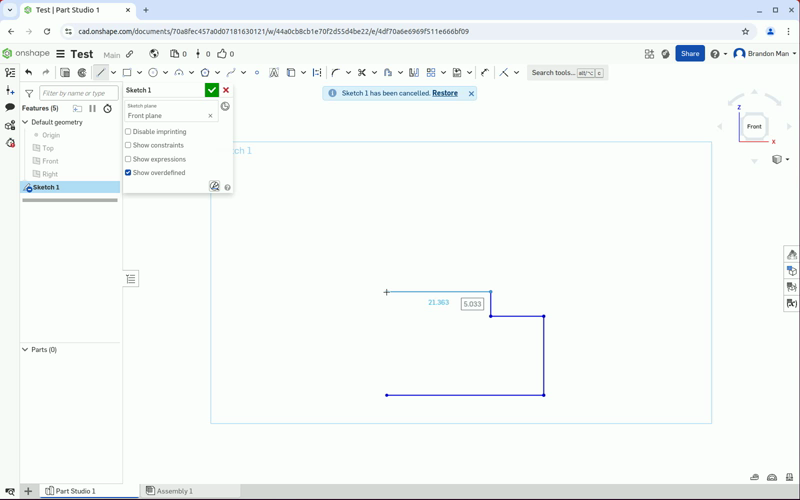
key_down(shift)
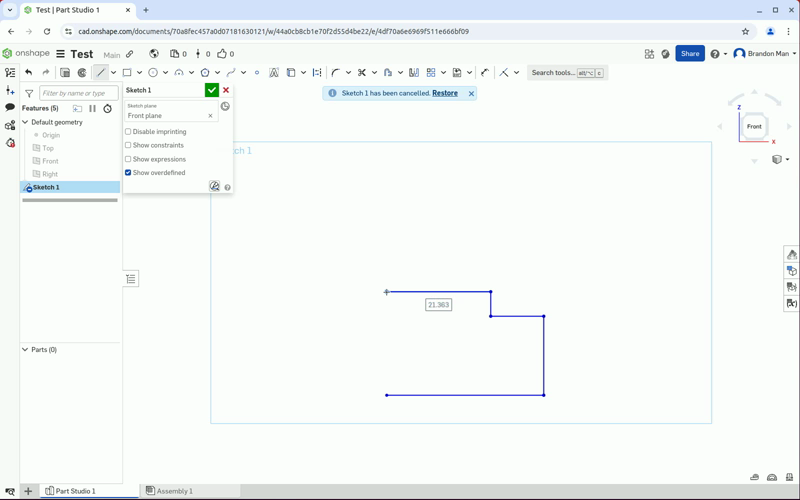
mouse_move(386, 395)
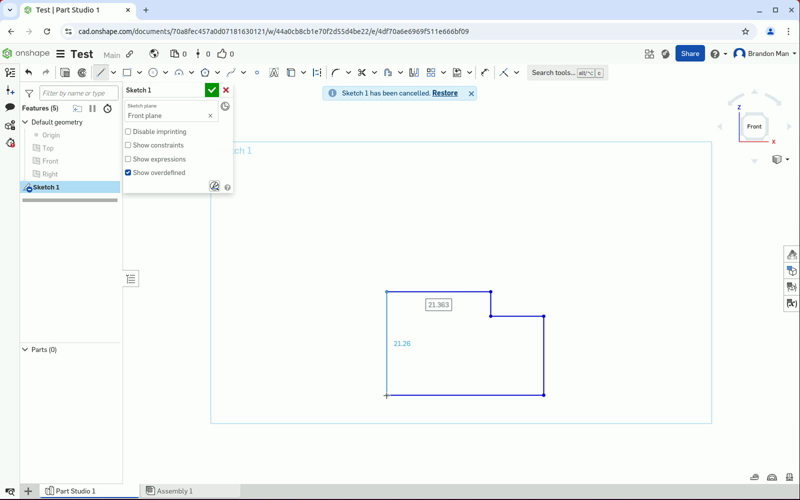
key_up(shift)
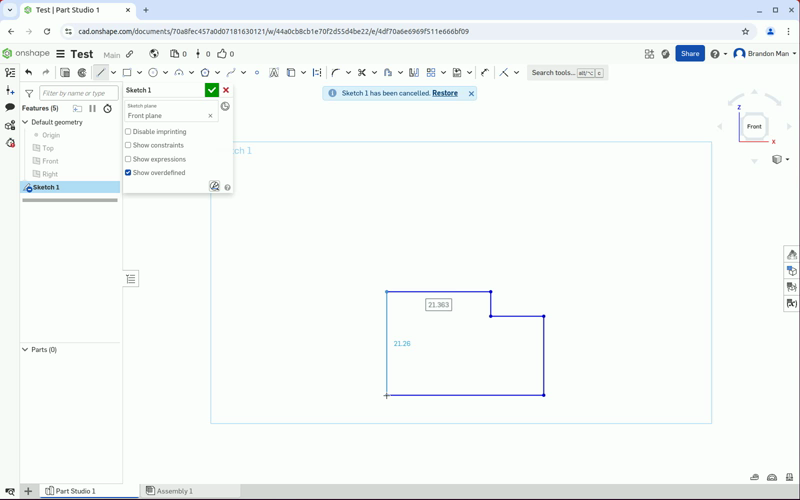
click(386, 395)
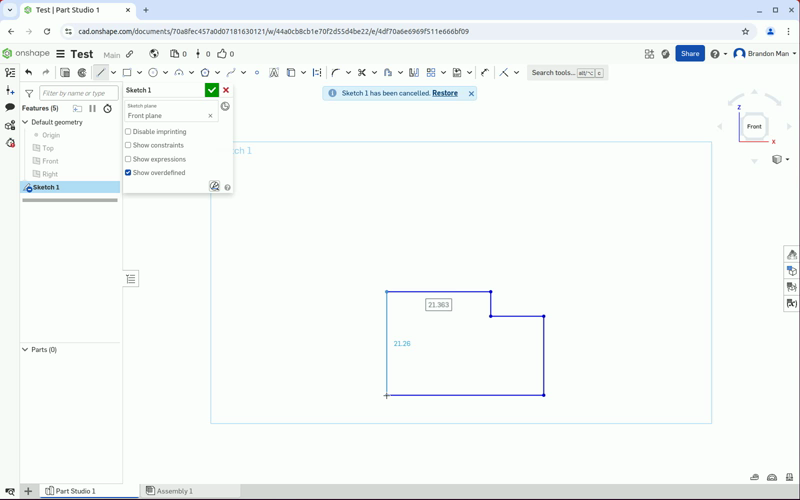
key(esc)
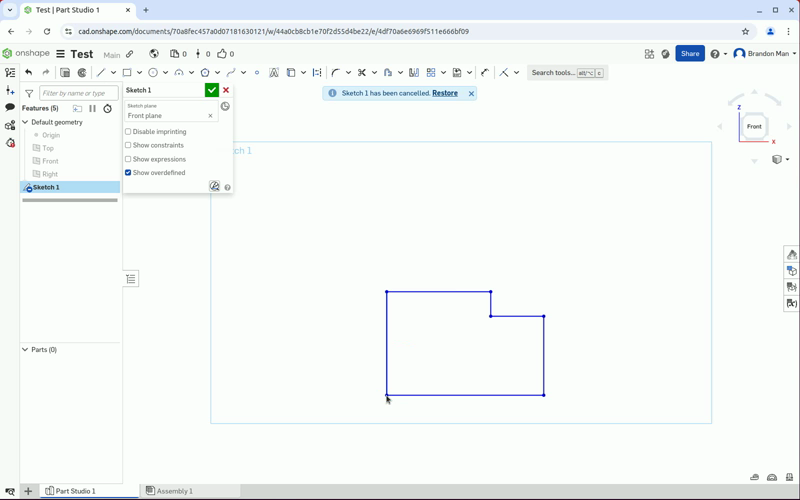
mouse_move(439, 320)
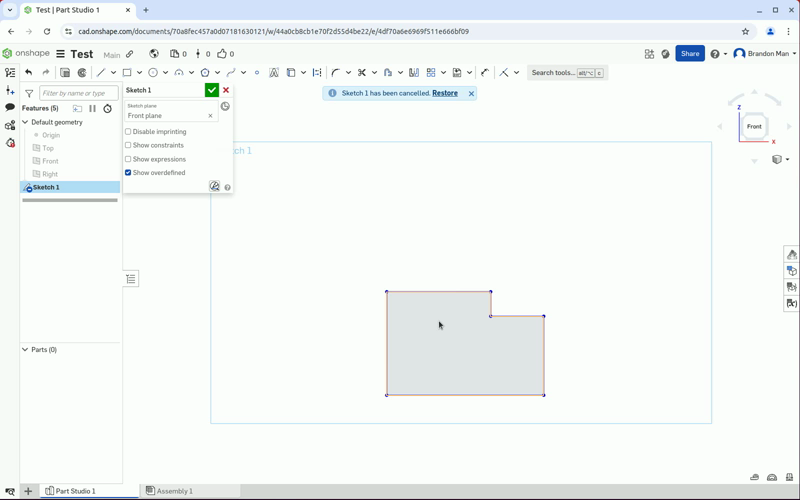
click(439, 320)
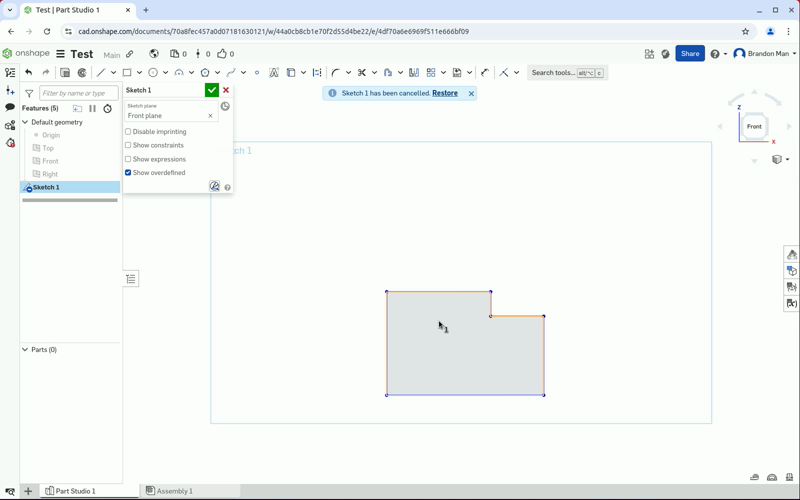
mouse_move(73, 352)
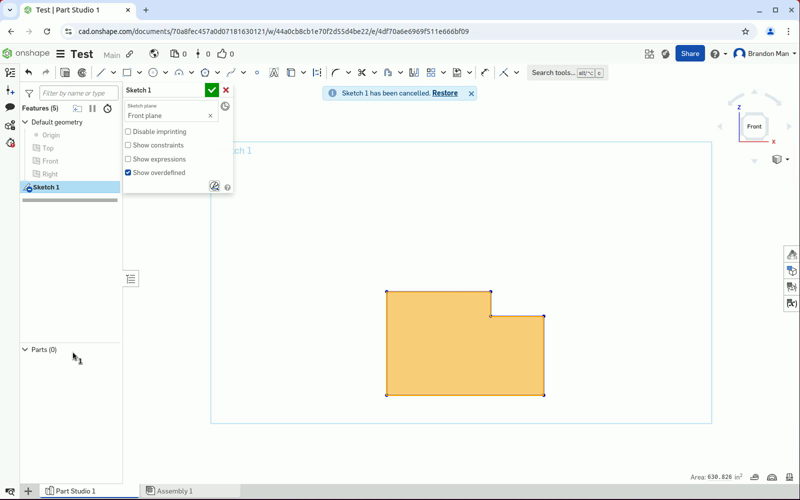
key(shift+y)
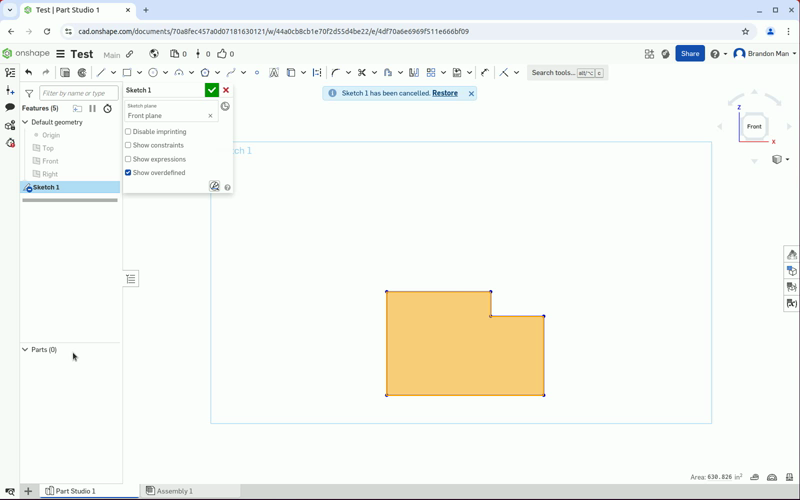
key(shift+e)
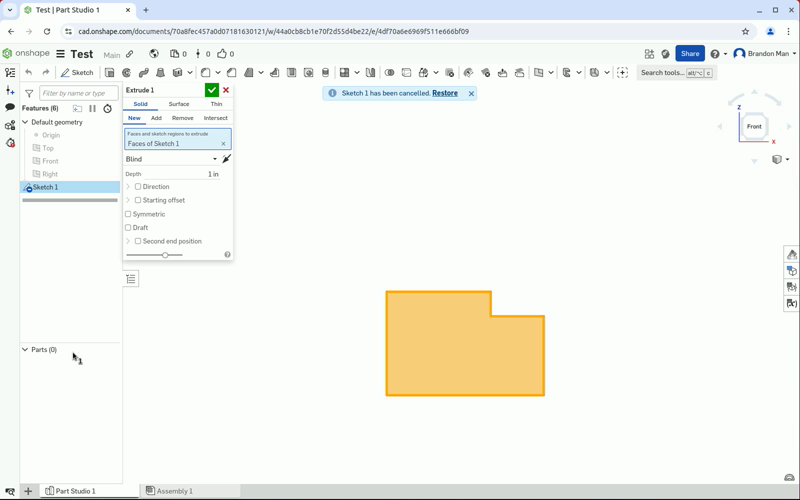
mouse_move(143, 106)
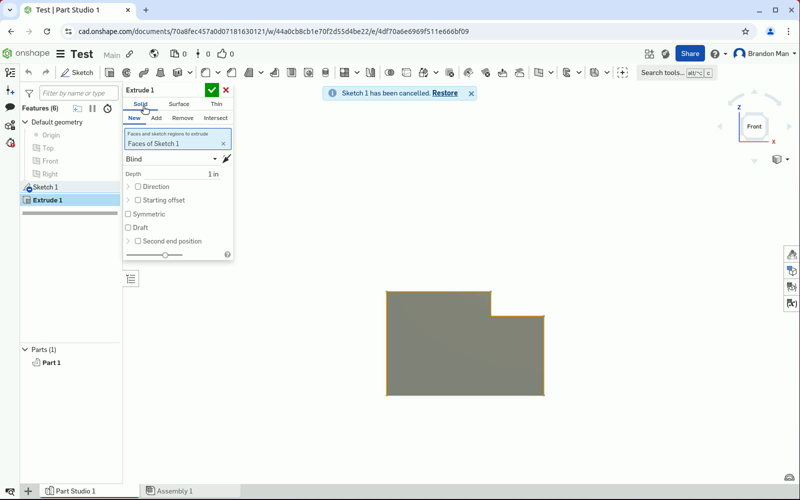
click(143, 106)
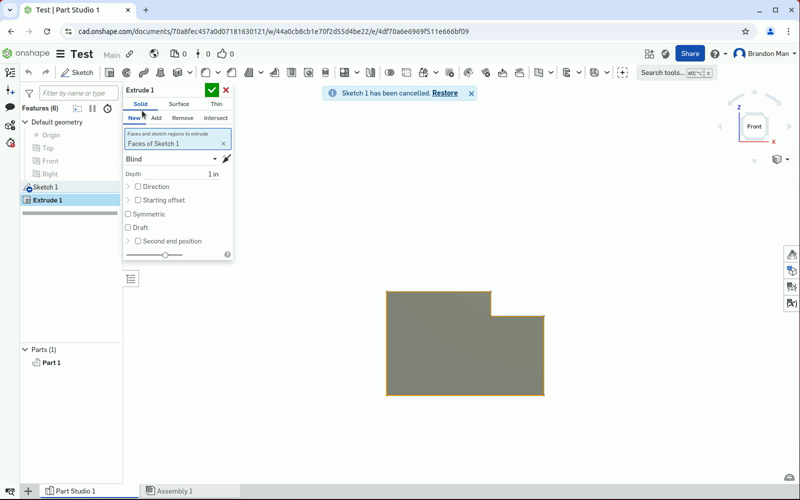
mouse_move(137, 120)
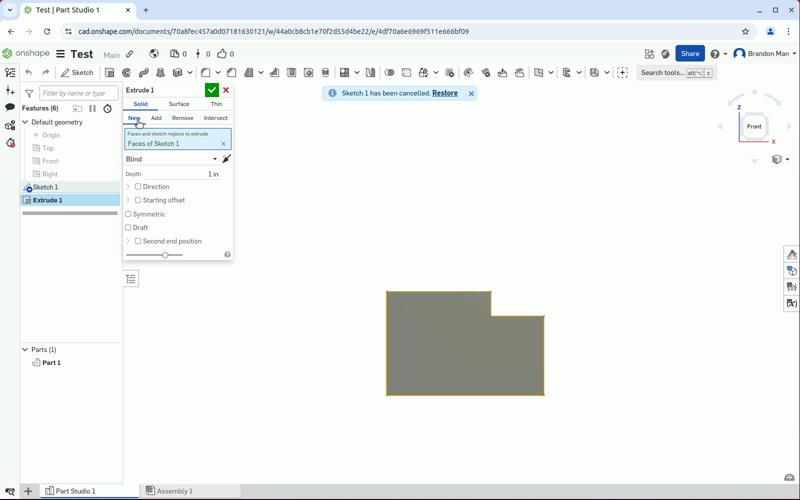
click(137, 120)
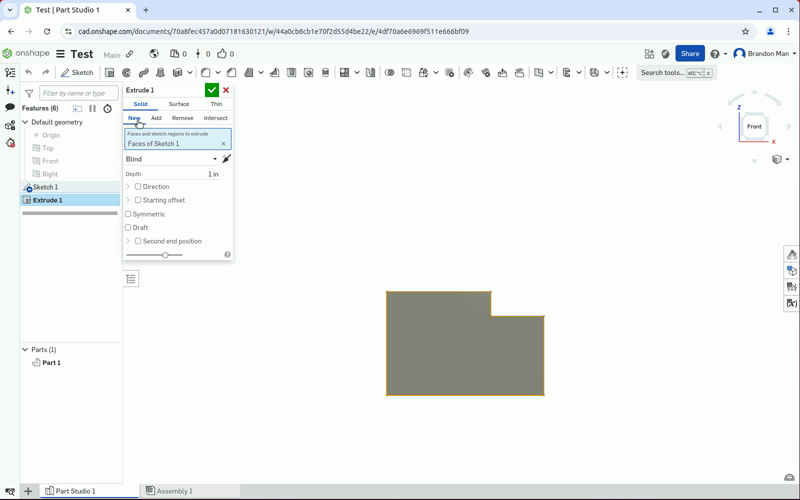
key(tab, 4)
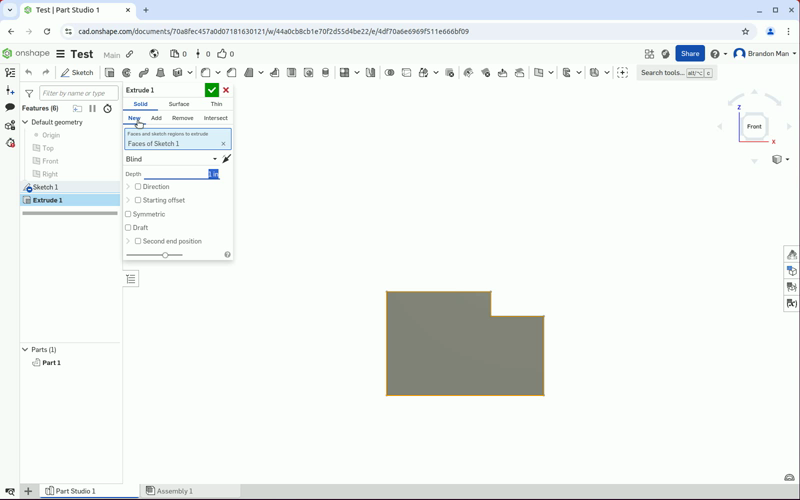
text(10.832)
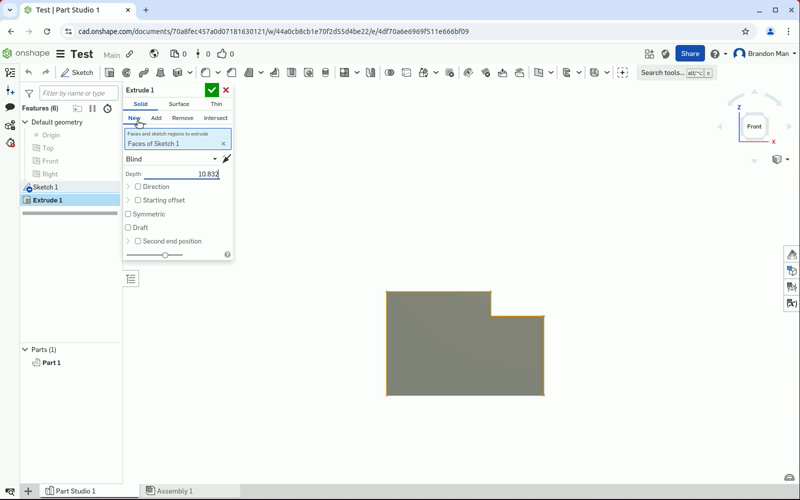
key(enter)
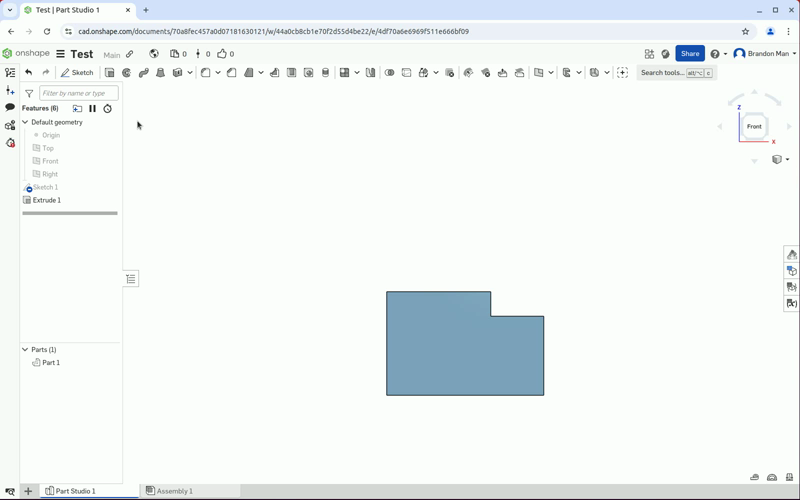
key(shift+h)
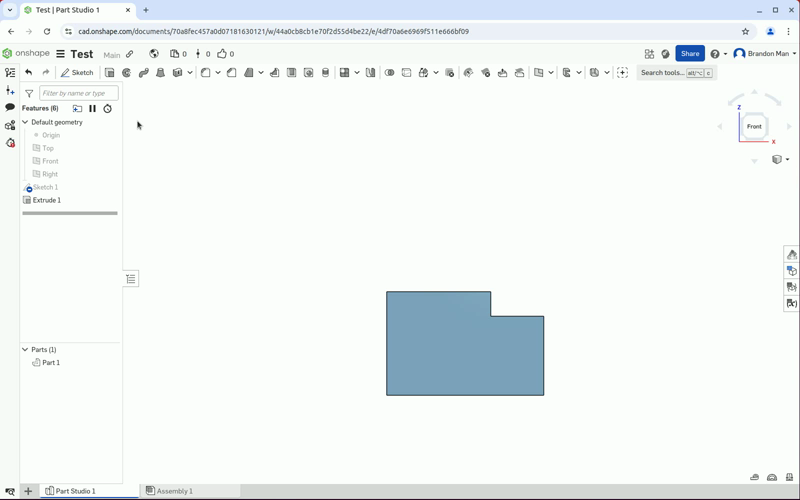
key(shift+h)
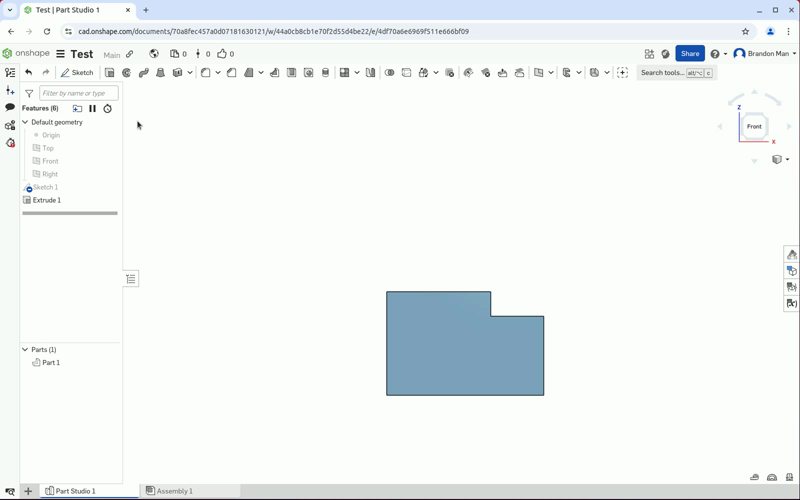
mouse_move(73, 189)
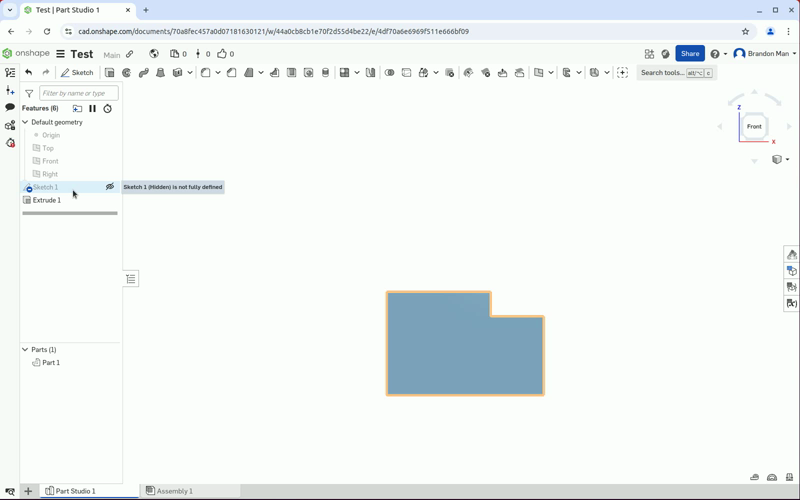
click(73, 189)
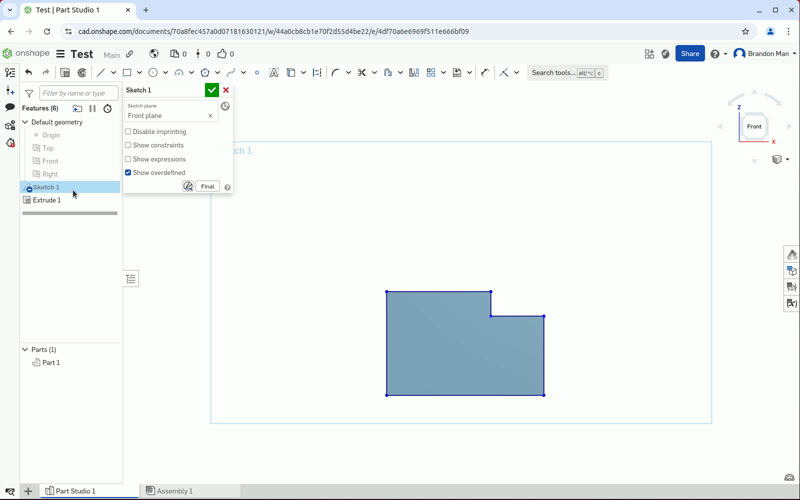
mouse_move(229, 92)
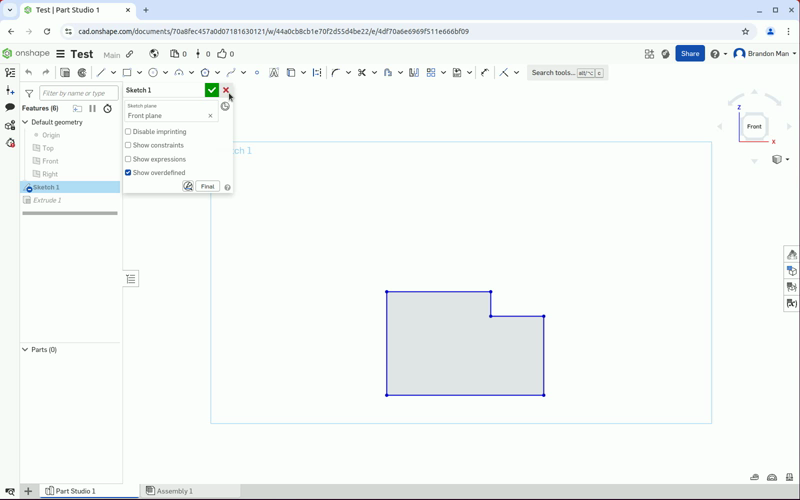
click(229, 92)
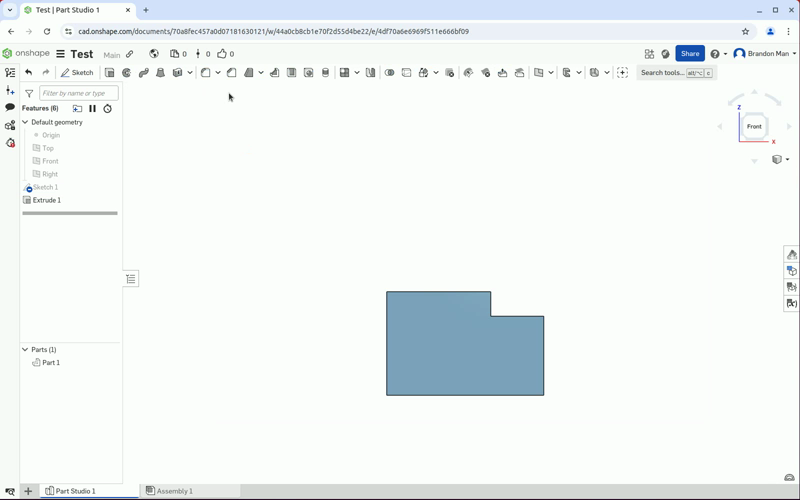
mouse_move(541, 75)
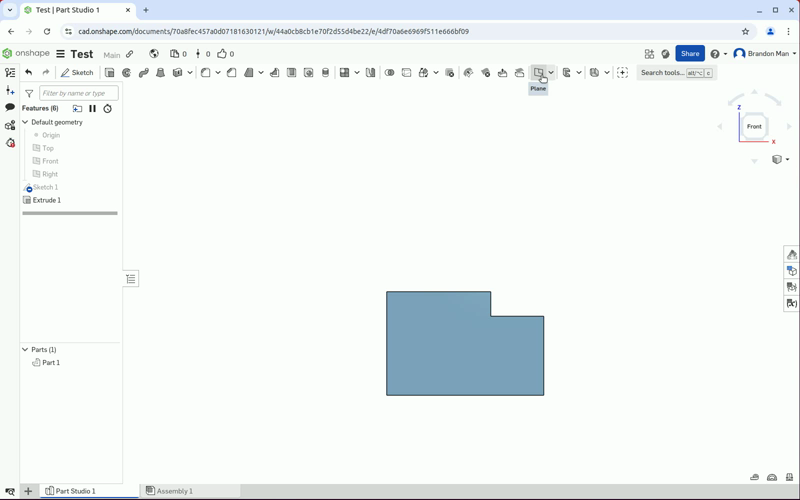
click(541, 75)
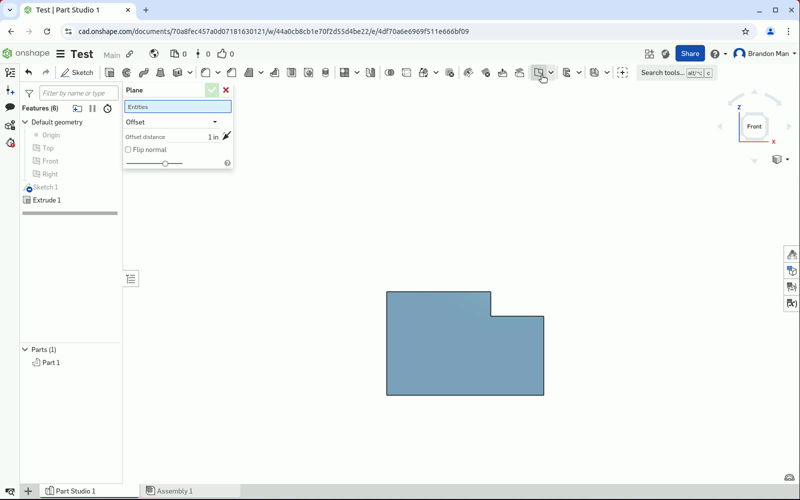
mouse_move(73, 163)
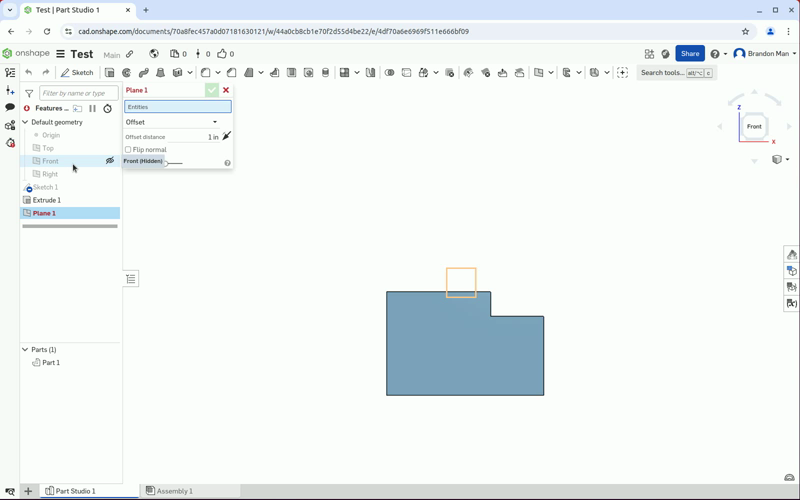
click(73, 163)
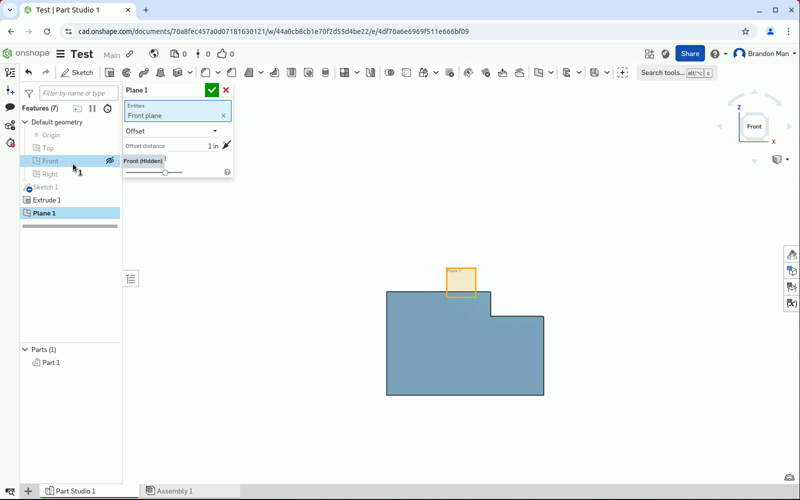
key(tab, 2)
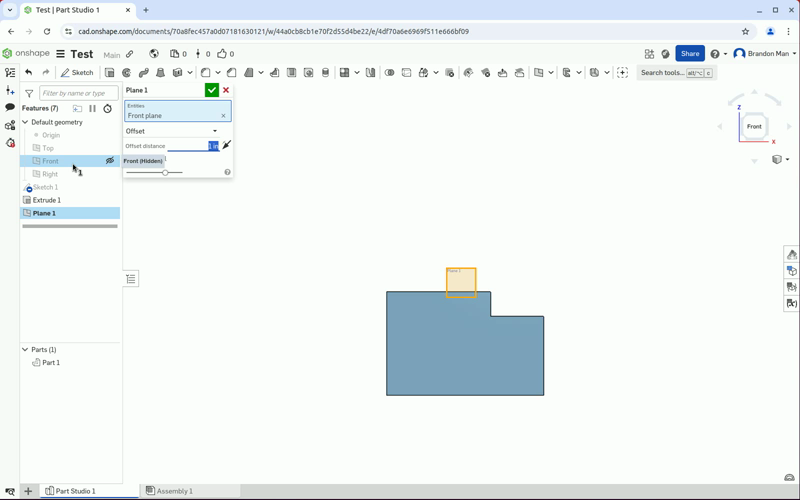
text(10.845)
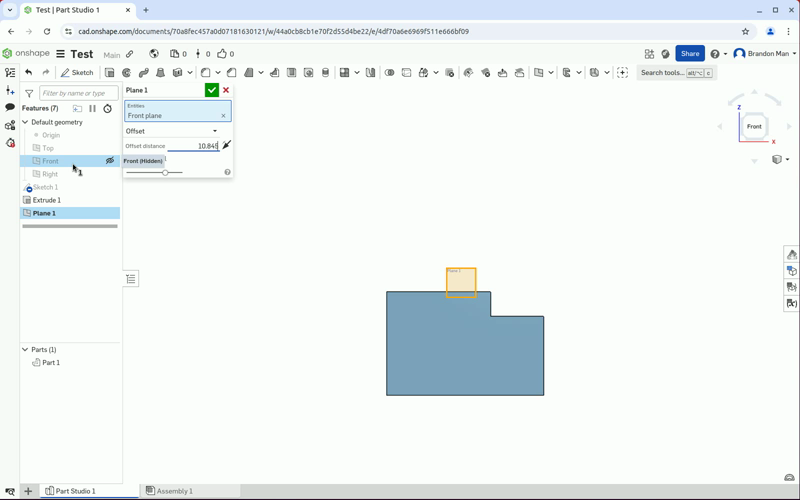
key(enter, 2)
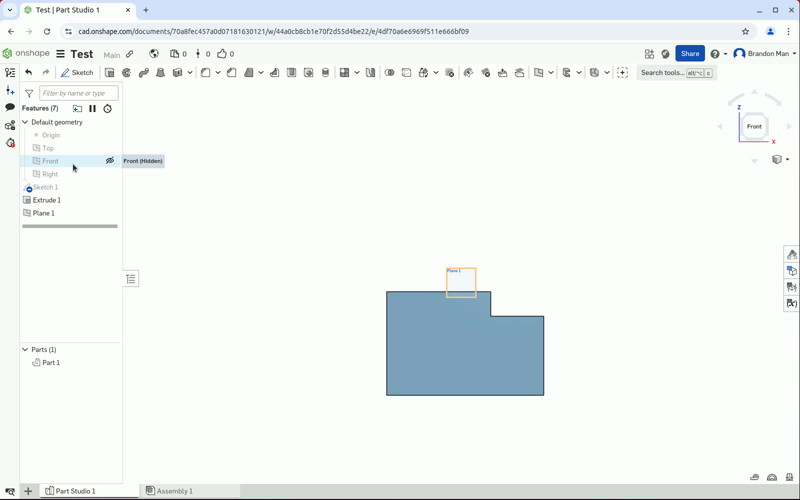
key(shift+s)
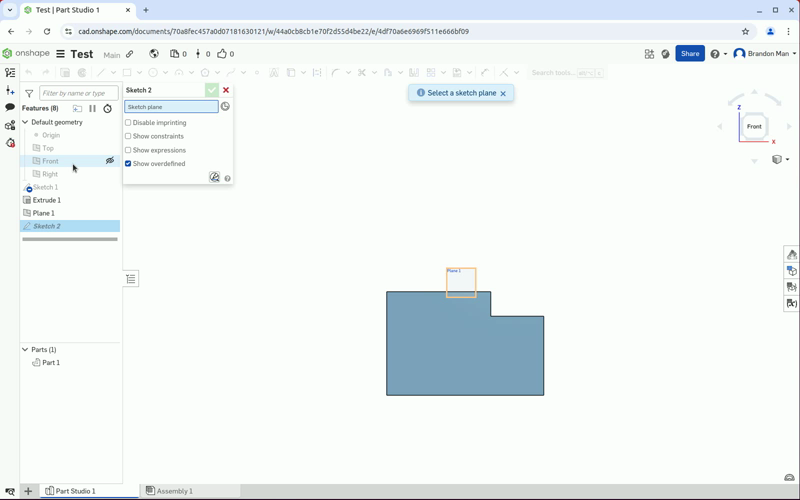
mouse_move(73, 215)
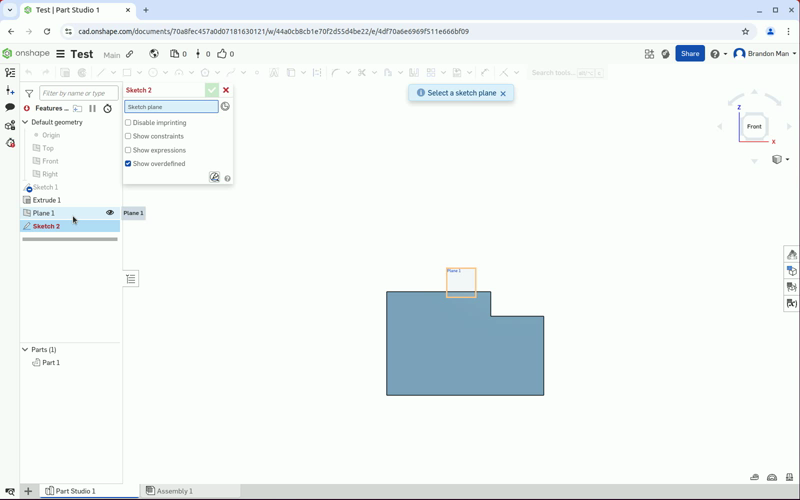
click(73, 215)
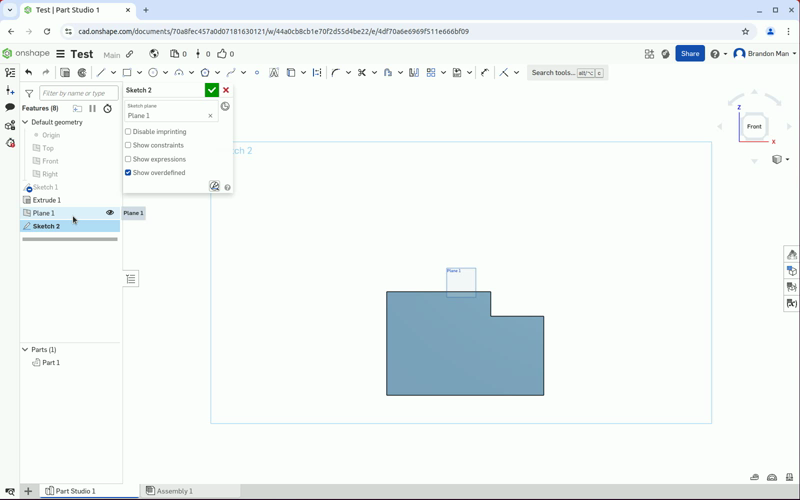
mouse_move(73, 352)
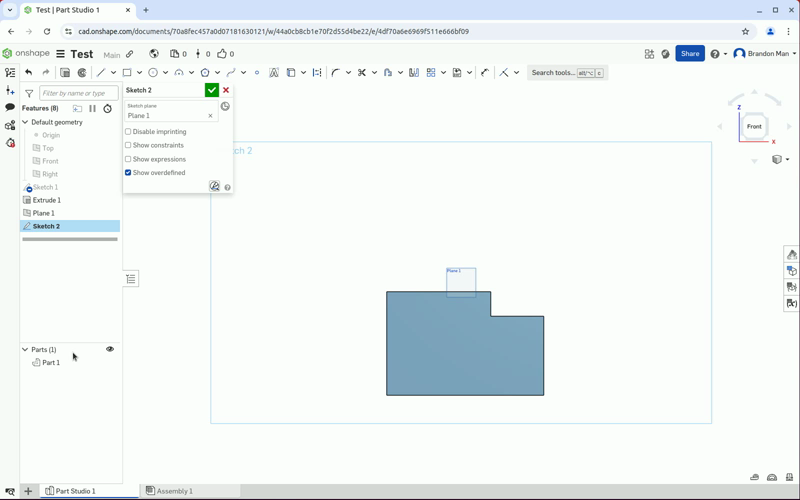
key(y)
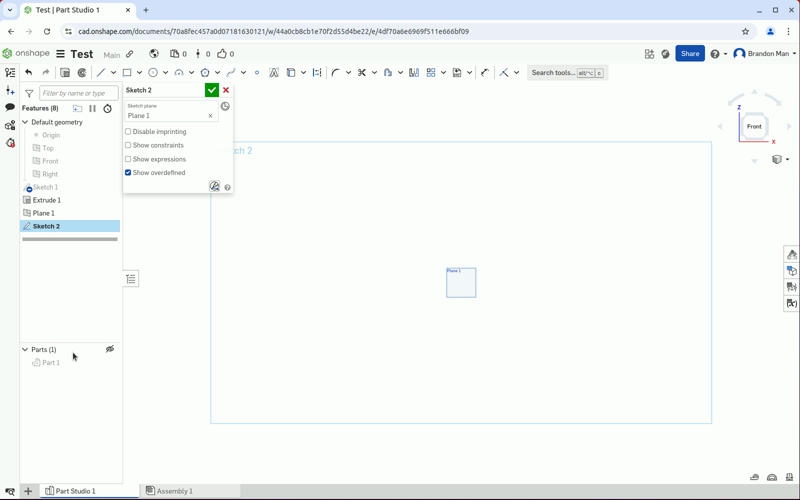
key(l)
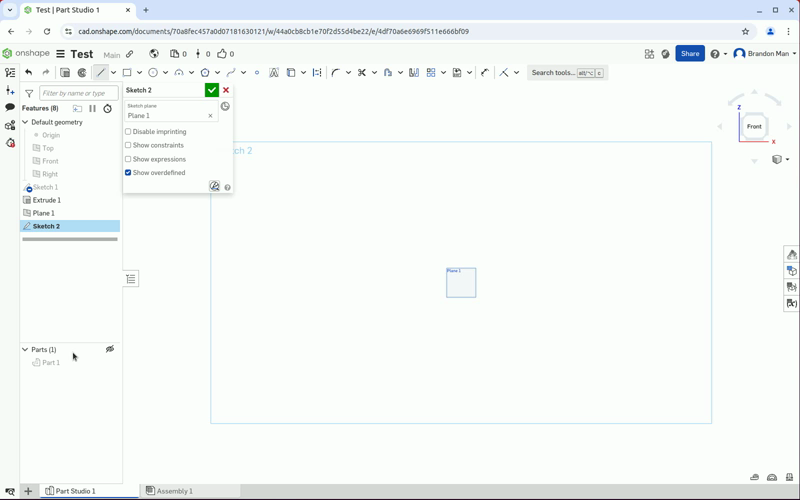
key_down(shift)
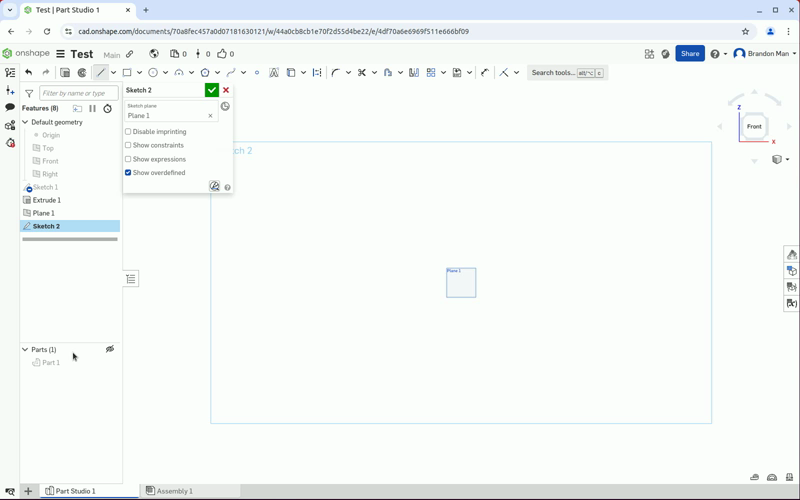
mouse_move(386, 395)
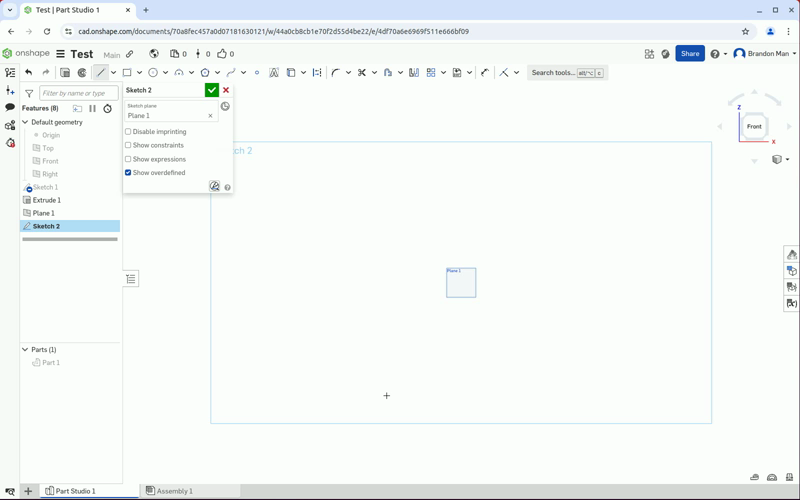
click(386, 395)
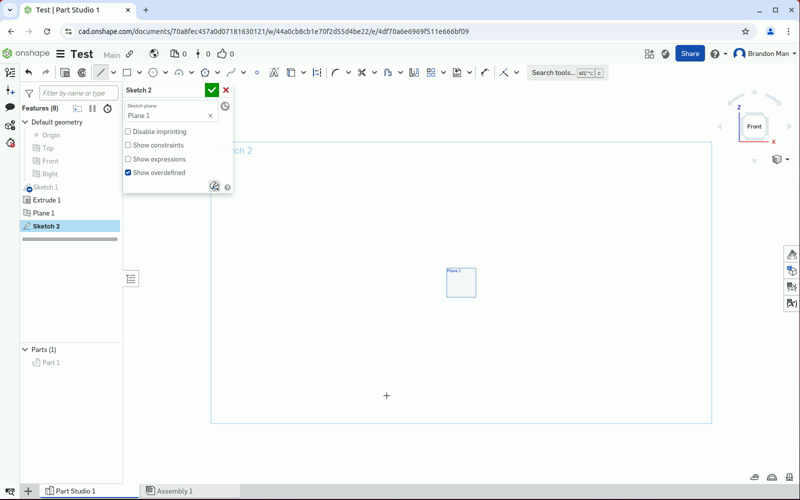
key_up(shift)
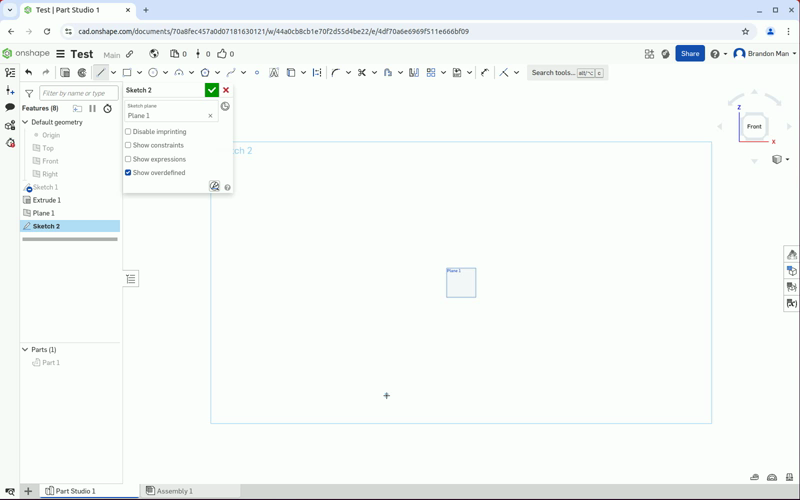
key_down(shift)
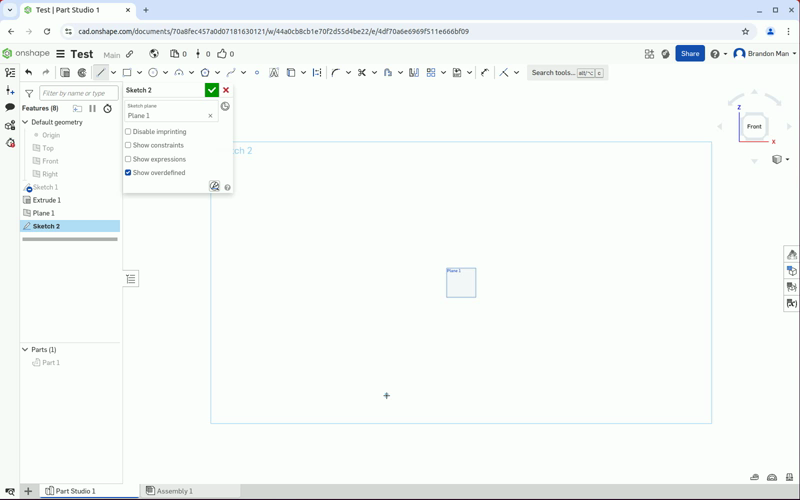
mouse_move(465, 395)
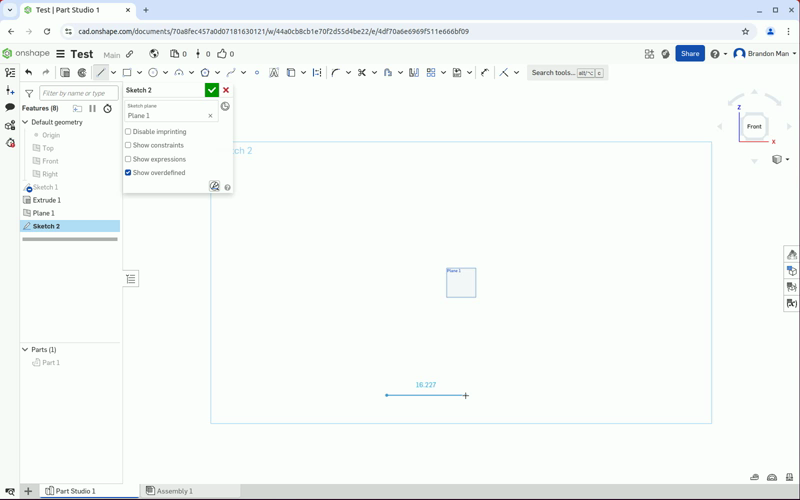
click(465, 395)
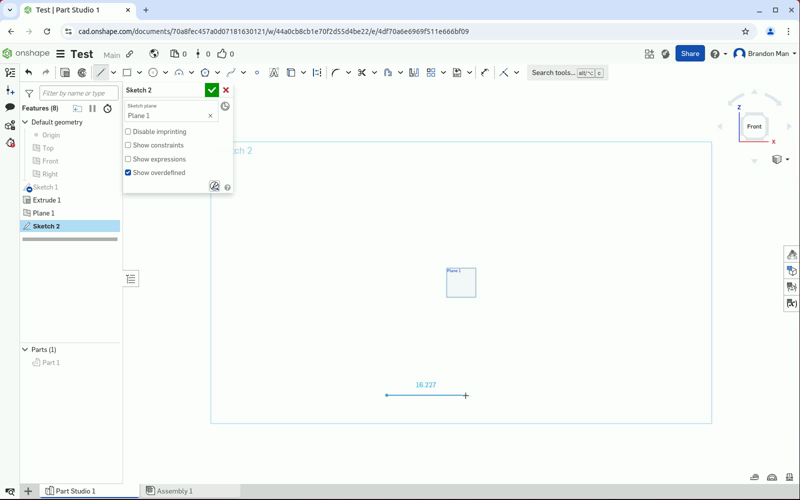
key_up(shift)
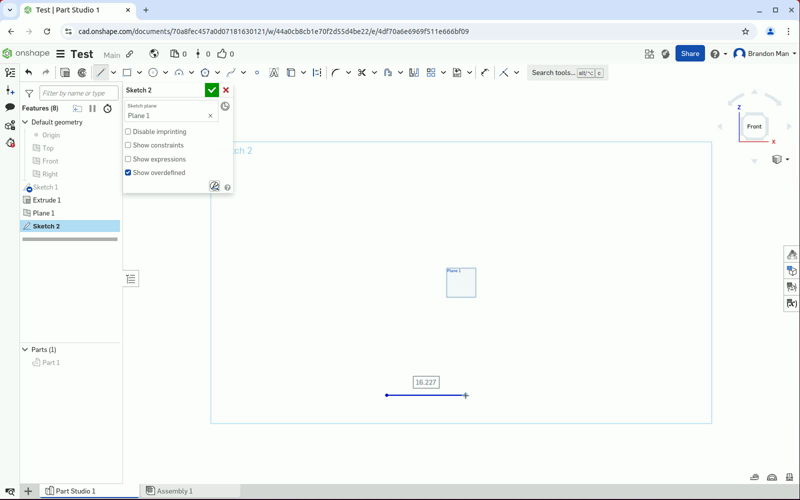
key_down(shift)
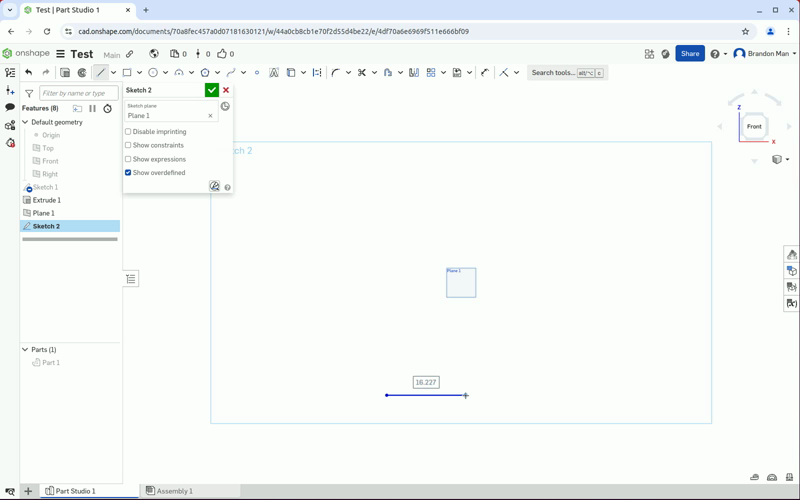
mouse_move(495, 395)
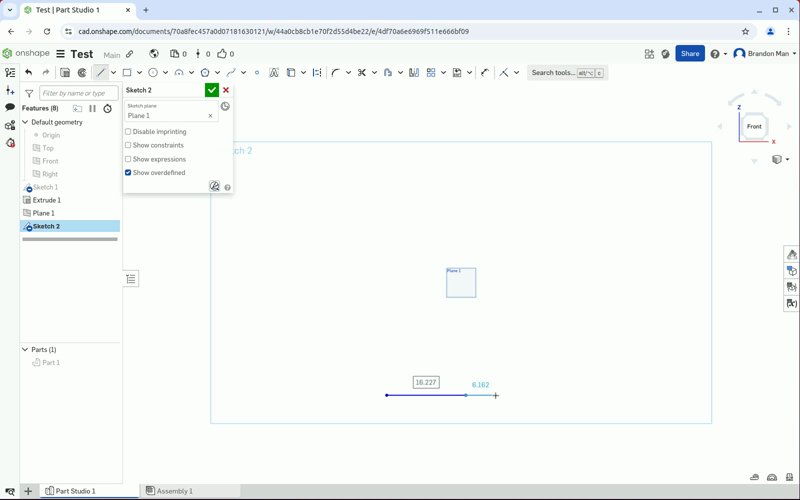
mouse_move(465, 343)
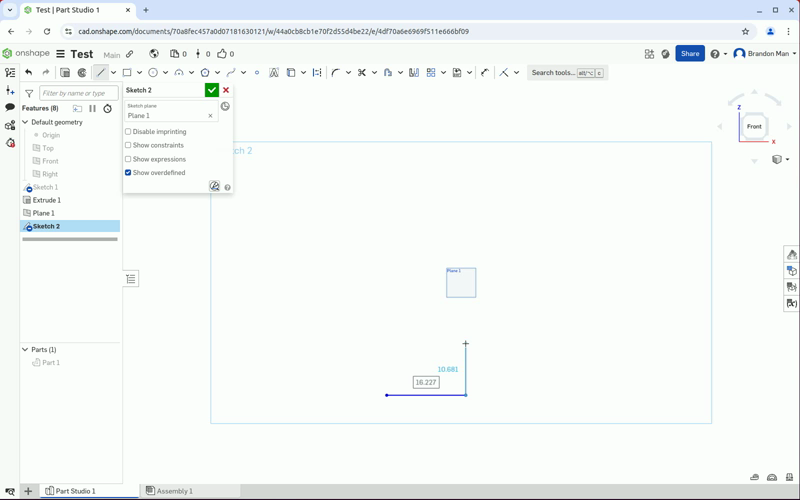
click(465, 343)
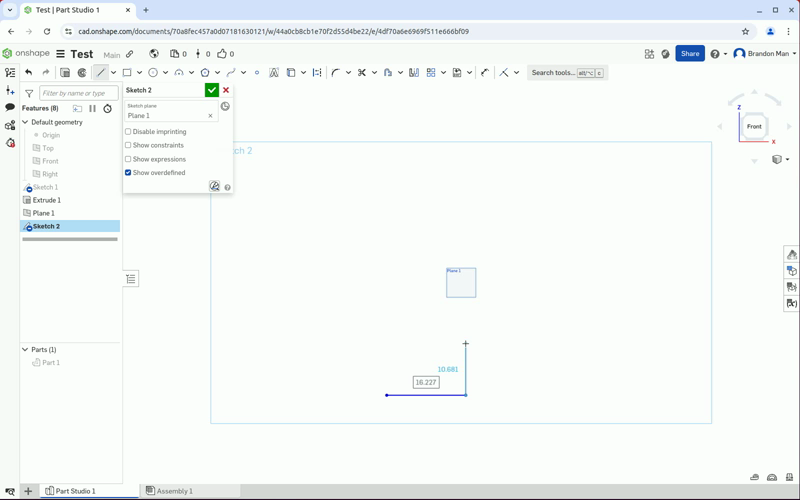
key_up(shift)
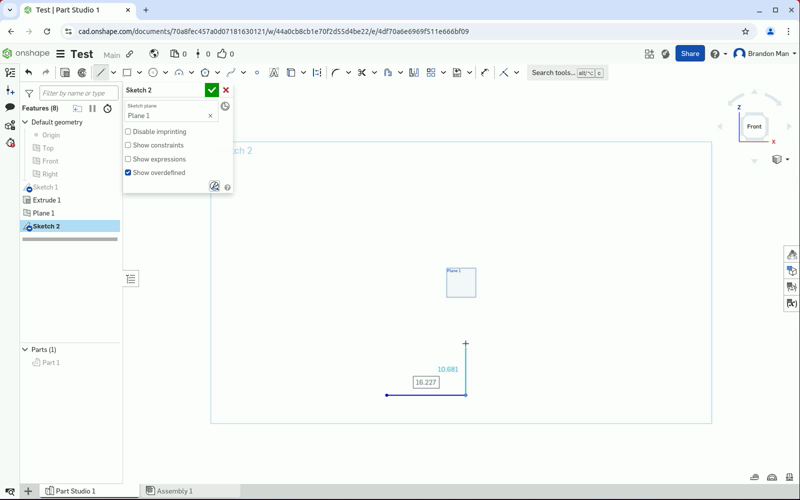
key_down(shift)
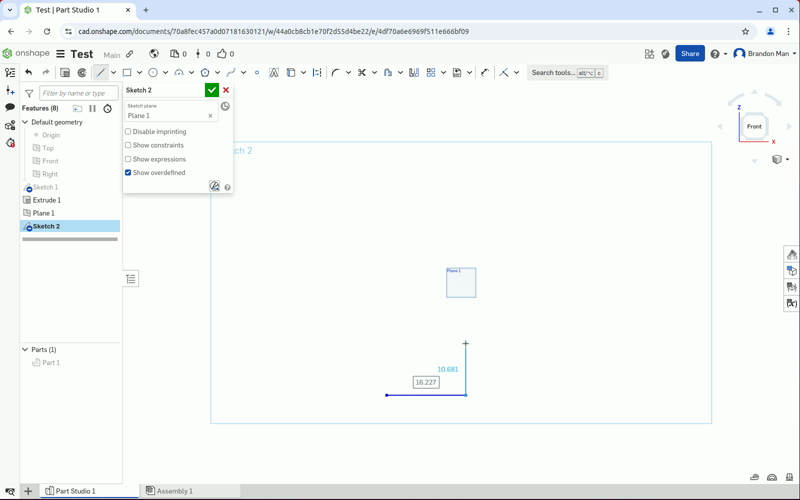
mouse_move(386, 343)
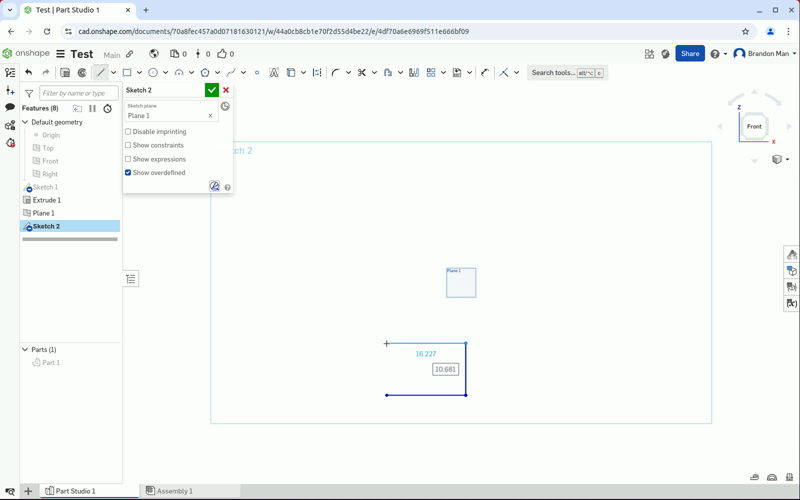
click(386, 343)
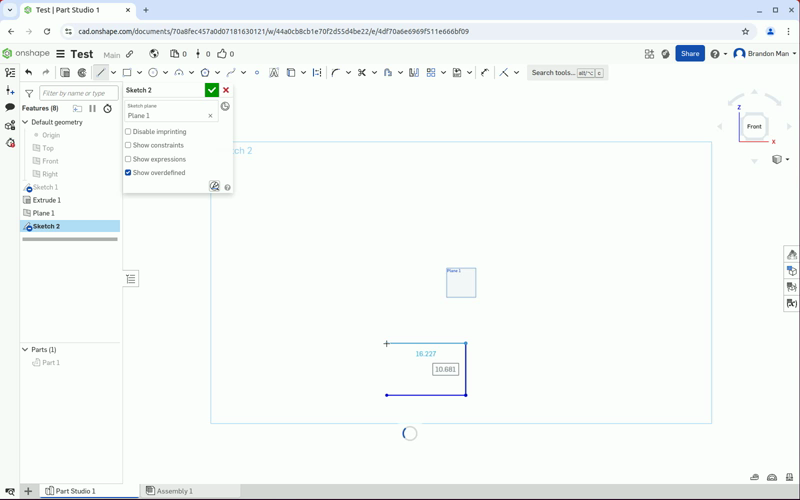
key_up(shift)
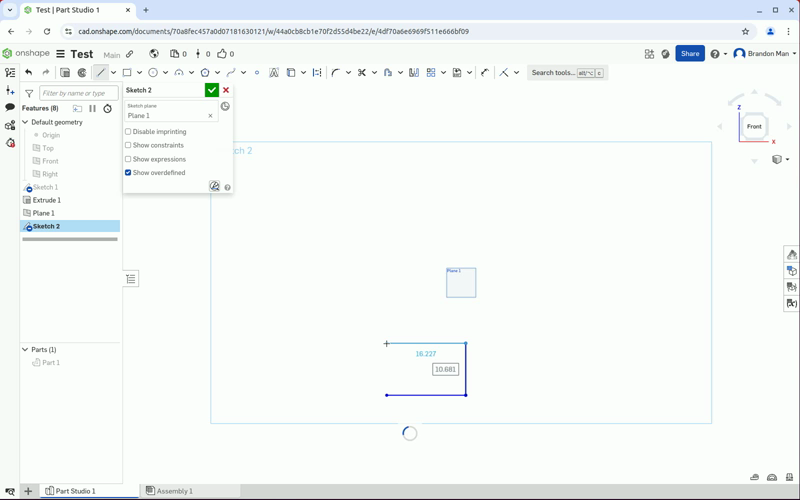
mouse_move(417, 343)
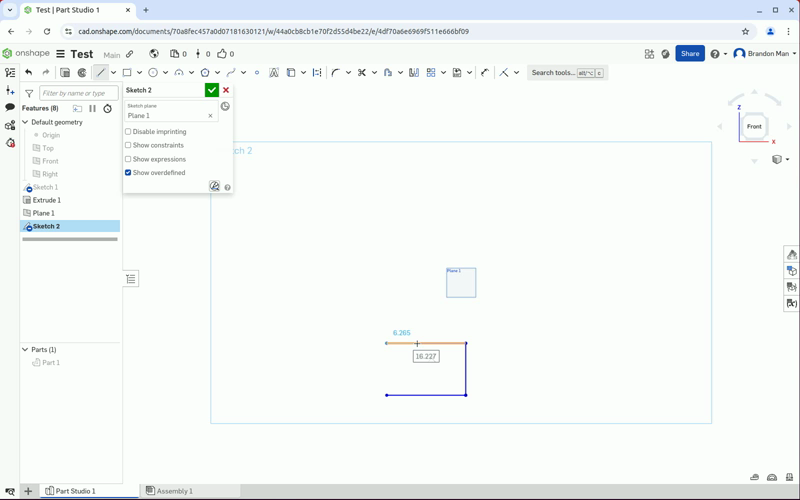
key_down(shift)
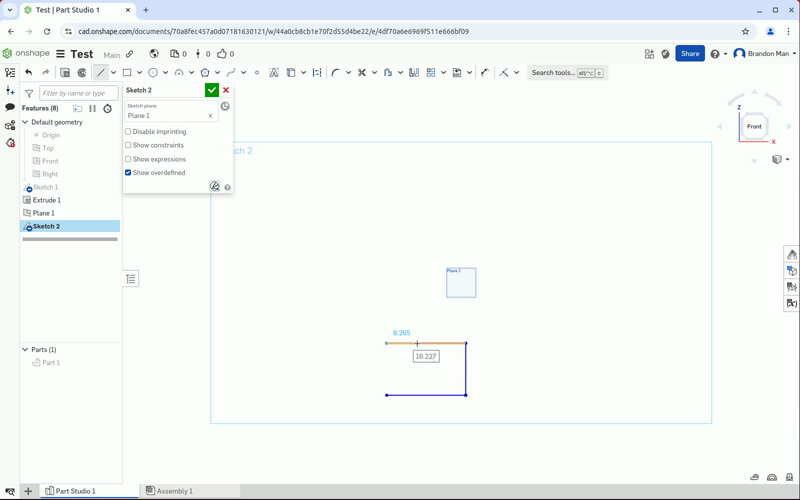
mouse_move(386, 395)
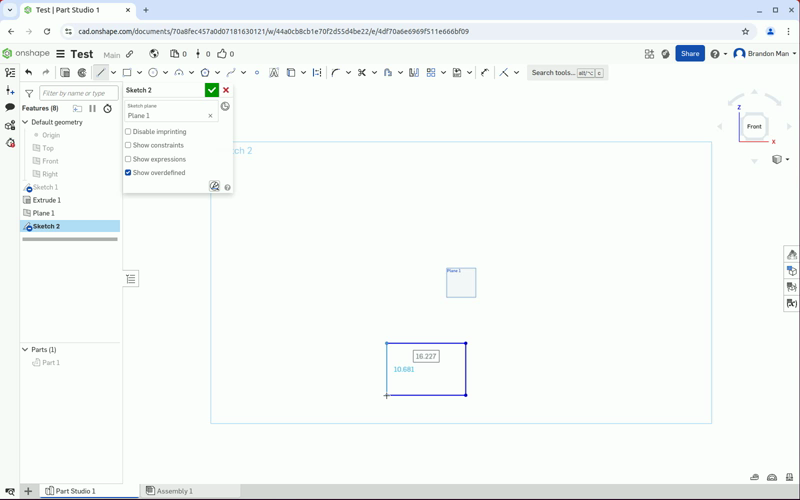
key_up(shift)
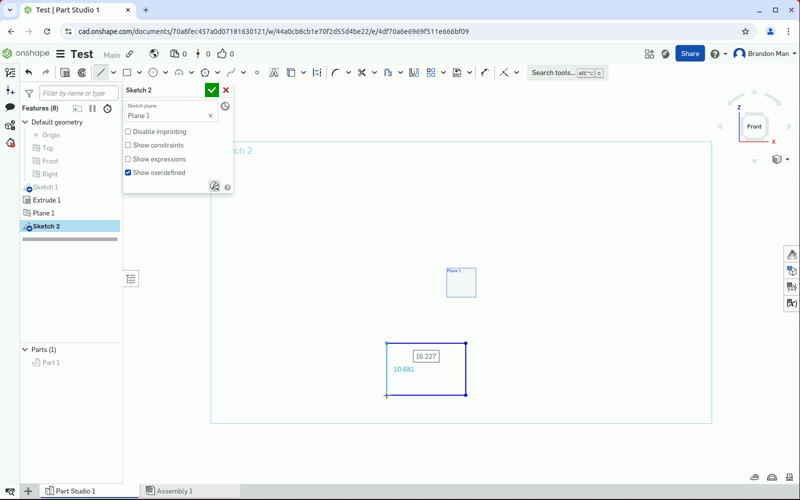
click(386, 395)
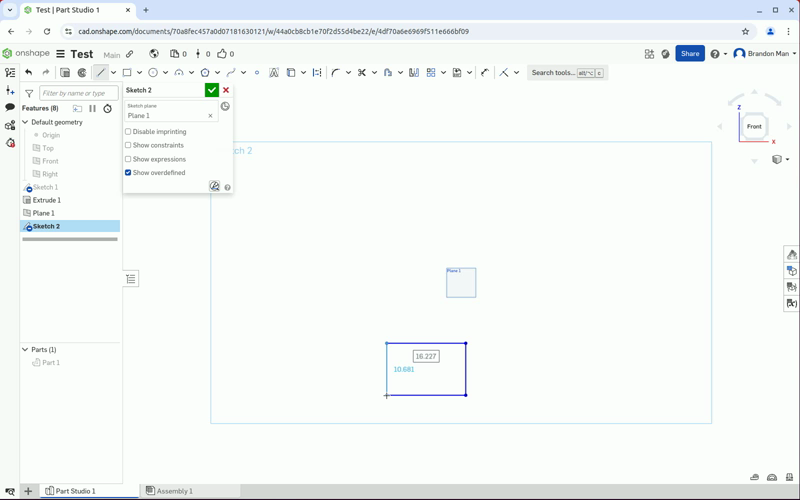
key(esc)
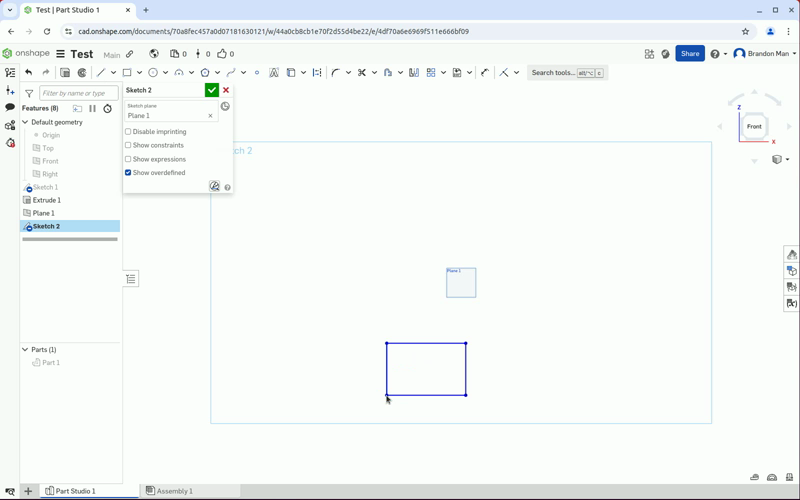
mouse_move(397, 363)
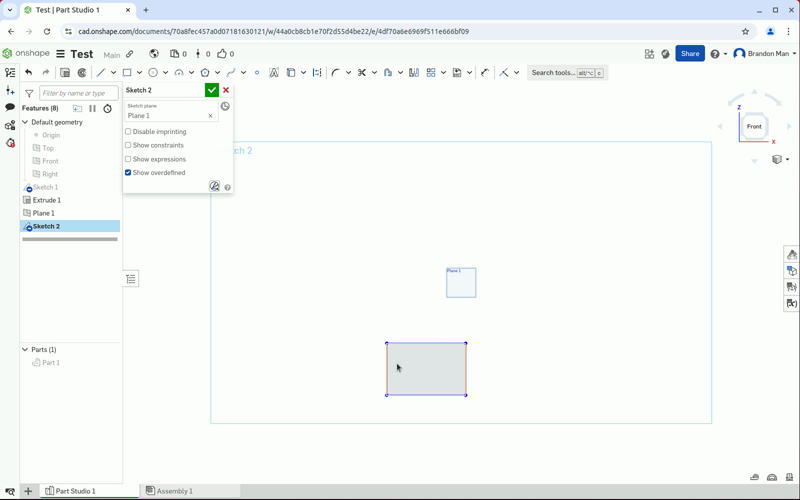
click(397, 363)
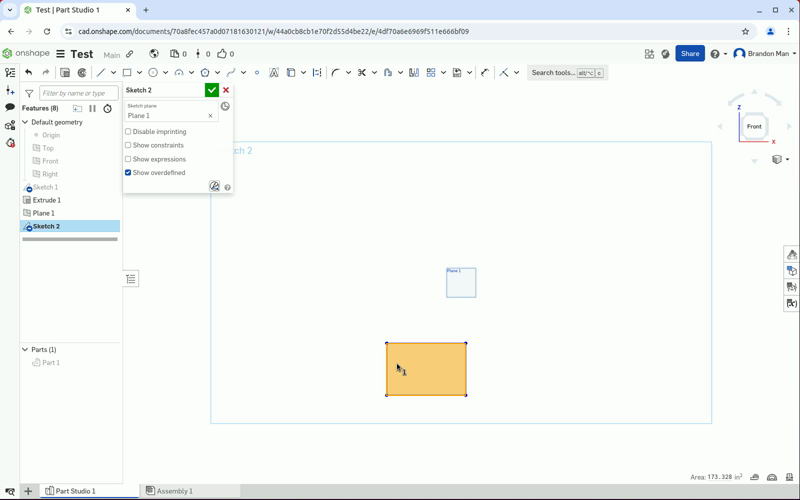
mouse_move(73, 352)
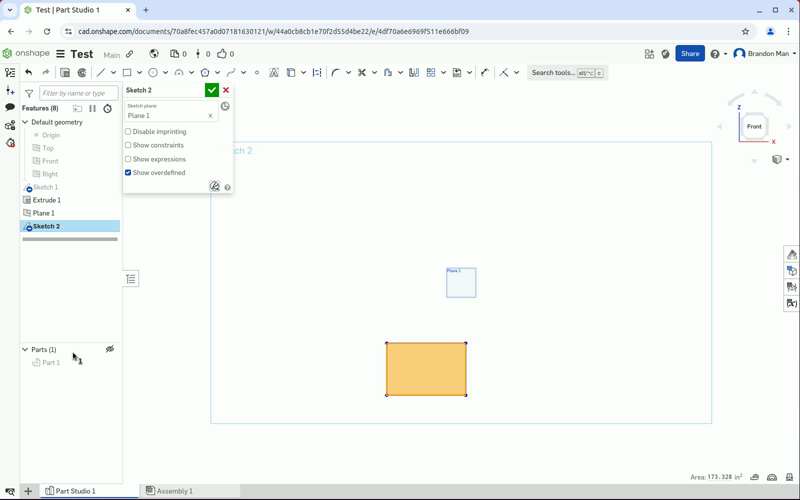
key(shift+y)
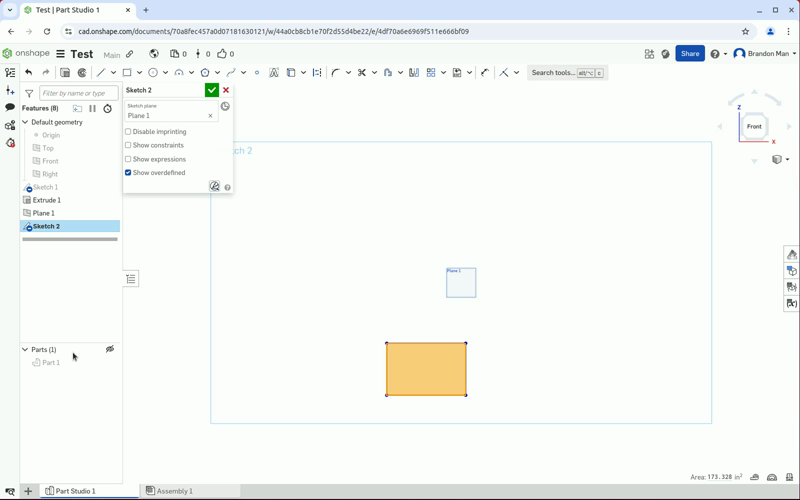
key(shift+e)
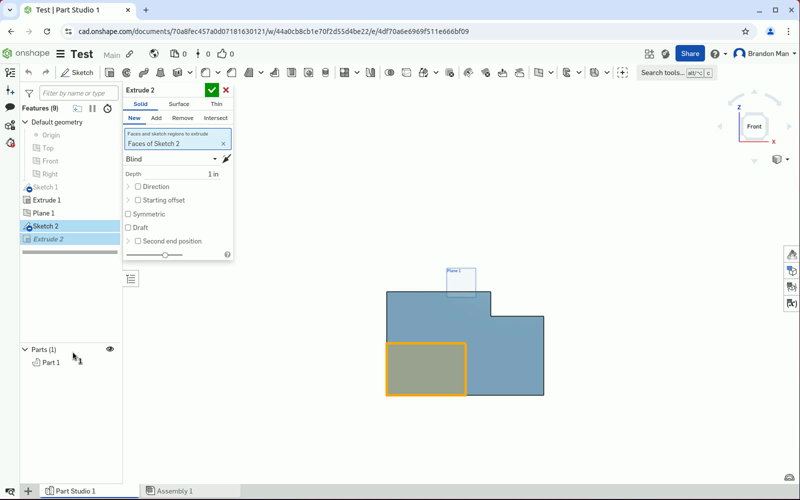
mouse_move(143, 106)
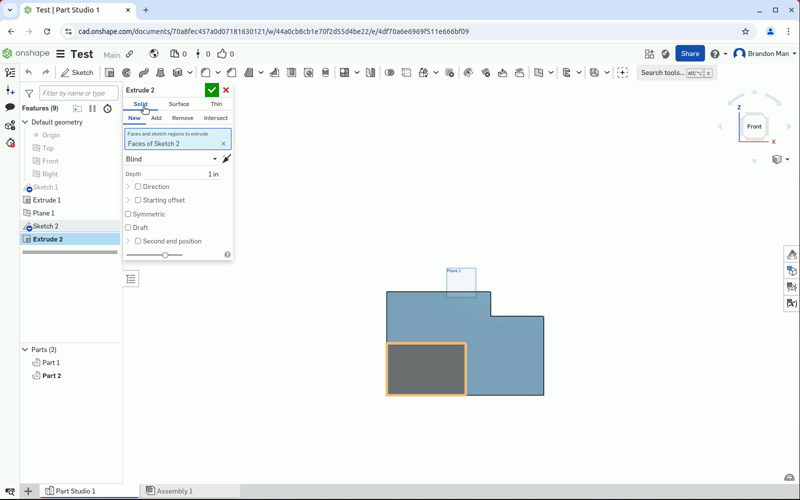
click(143, 106)
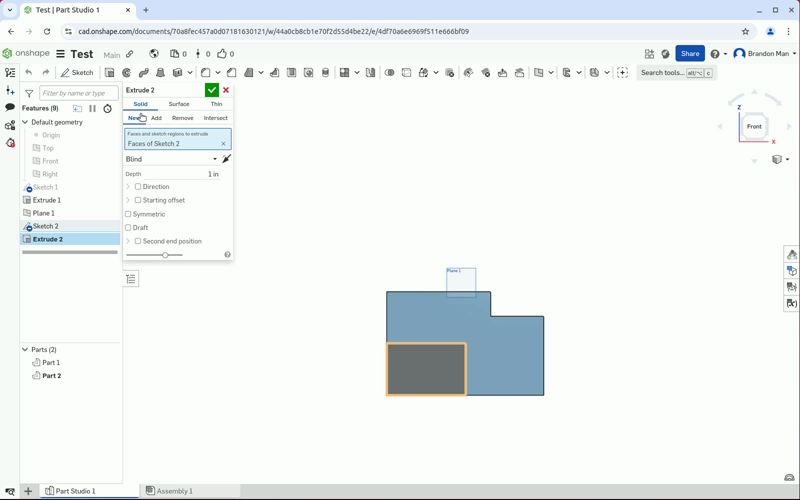
mouse_move(137, 120)
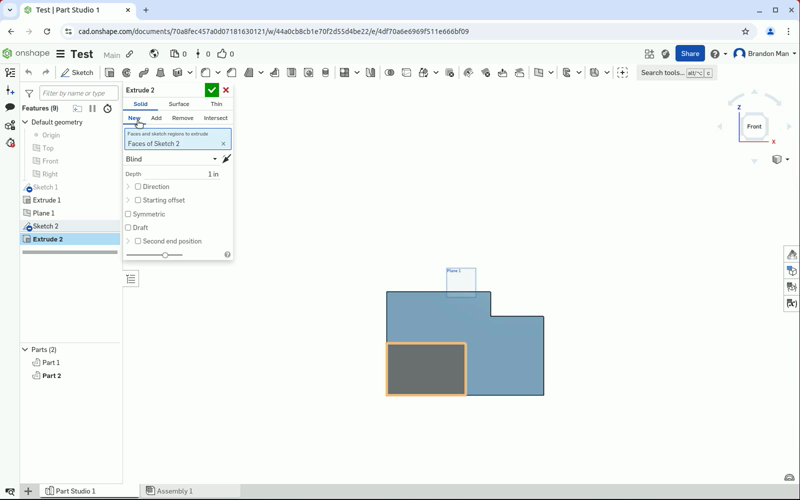
click(137, 120)
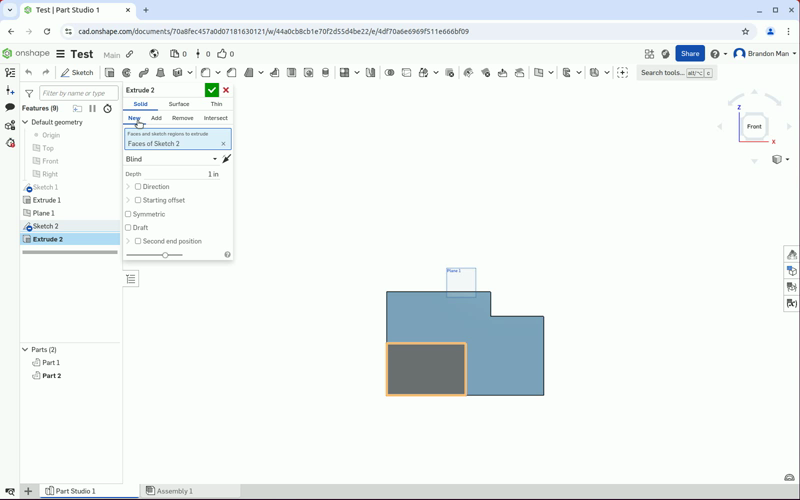
key(tab, 4)
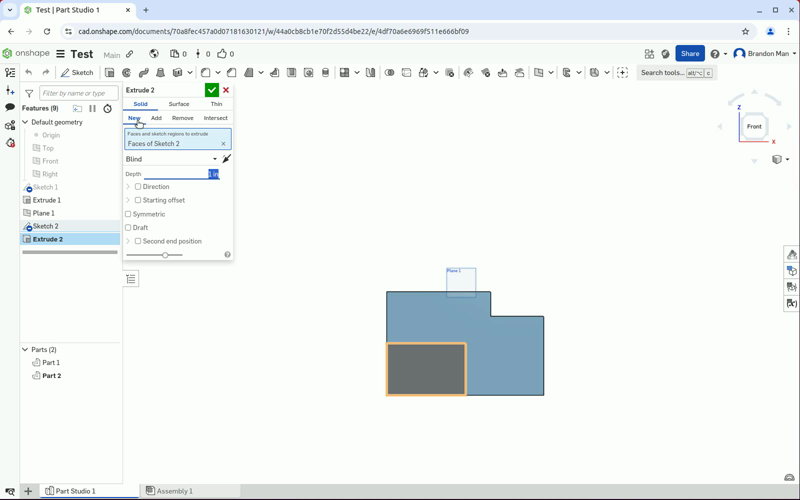
text(10.832)
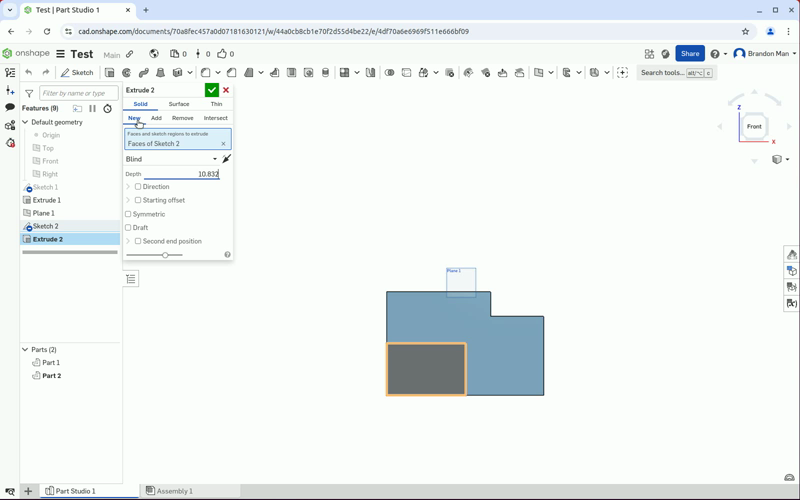
key(enter)
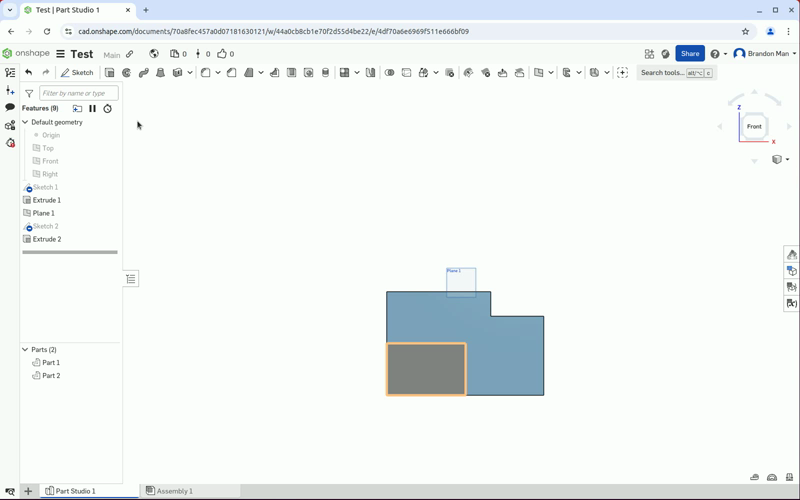
key(shift+h)
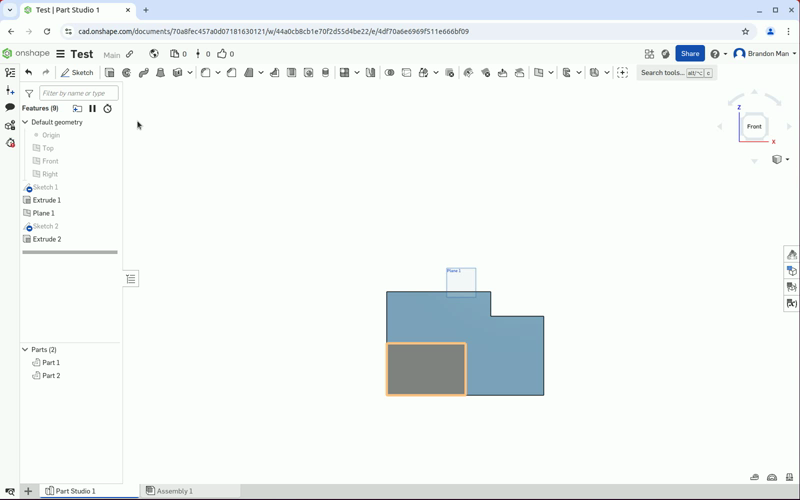
key(shift+h)
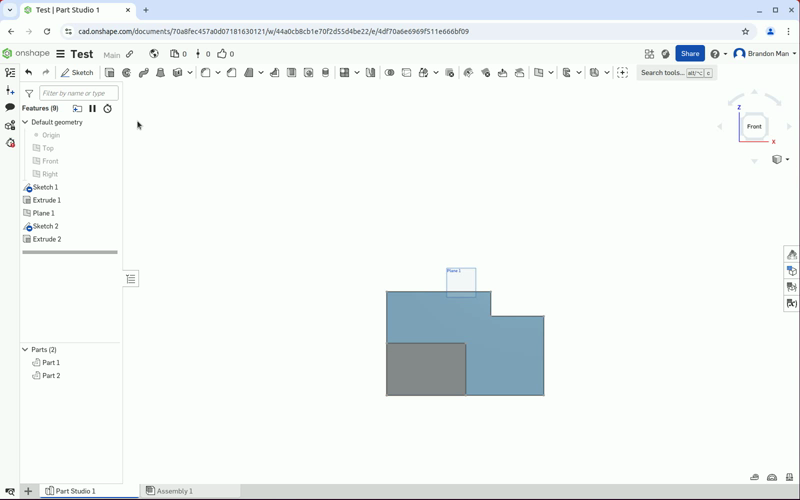
key(shift+7)
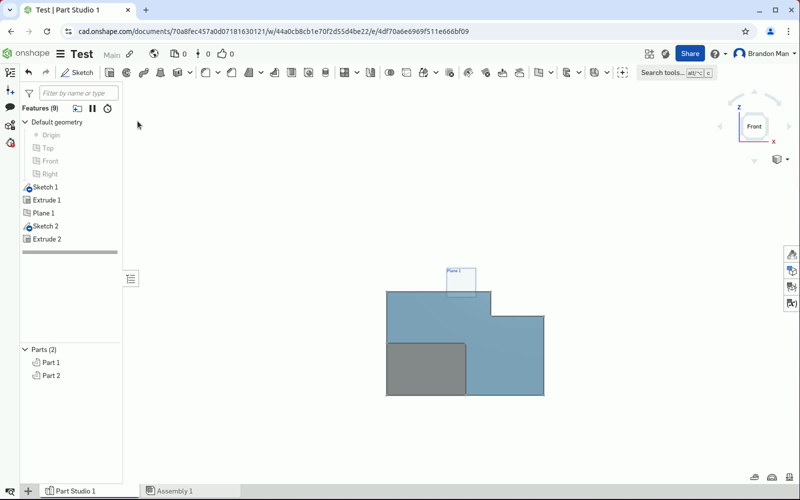
key(left, 2)
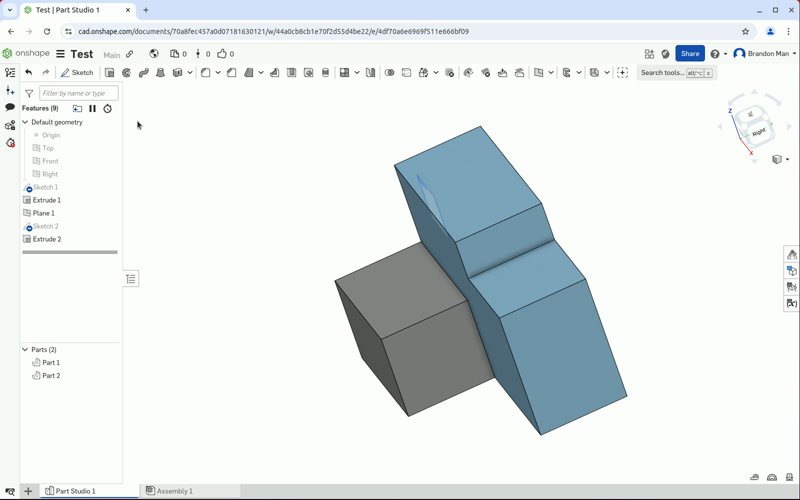
key(down, 2)
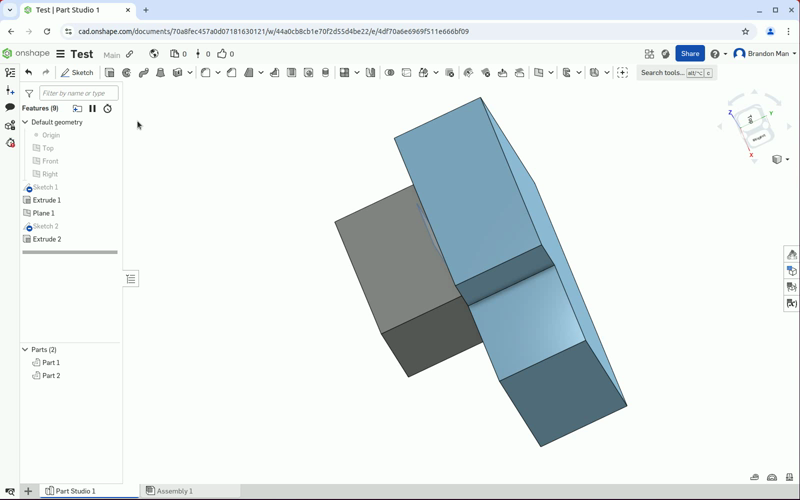
key(up, 2)
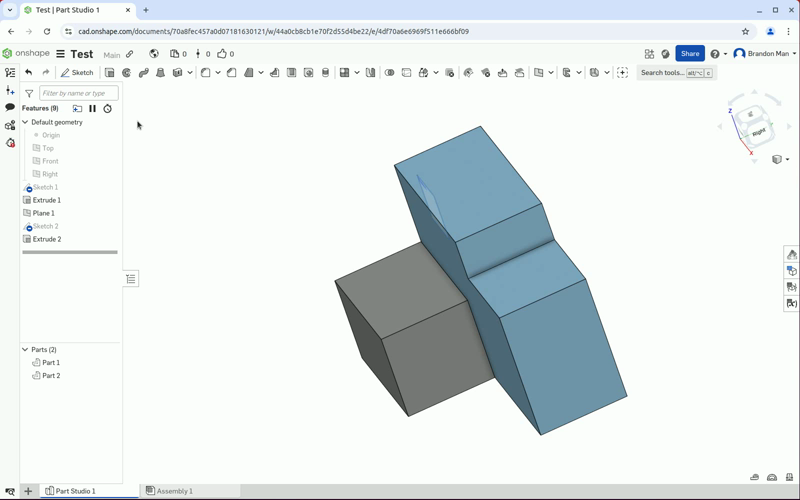
key(right, 2)
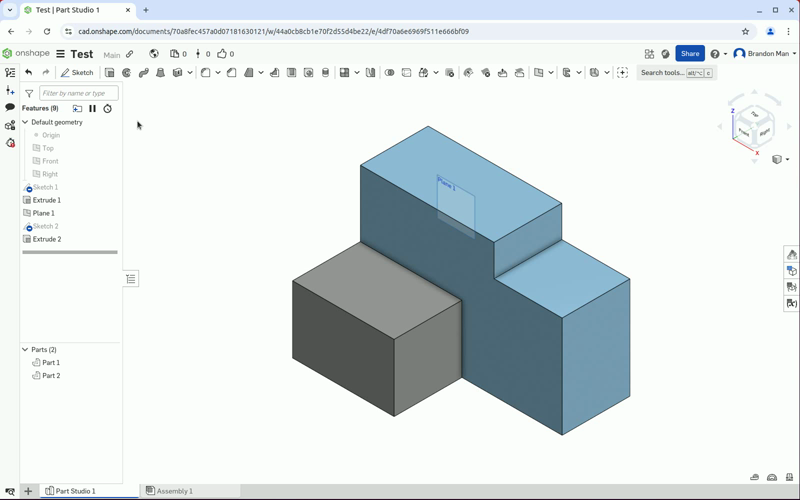
mouse_move(73, 189)
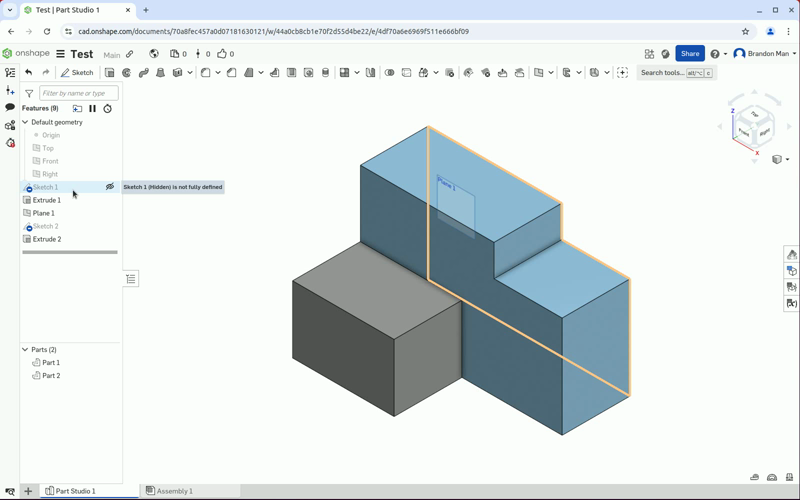
click(73, 189)